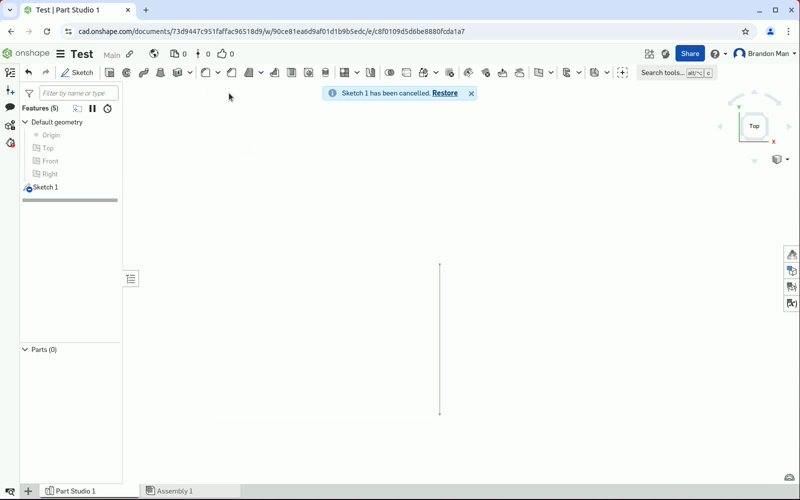
key(shift+h)
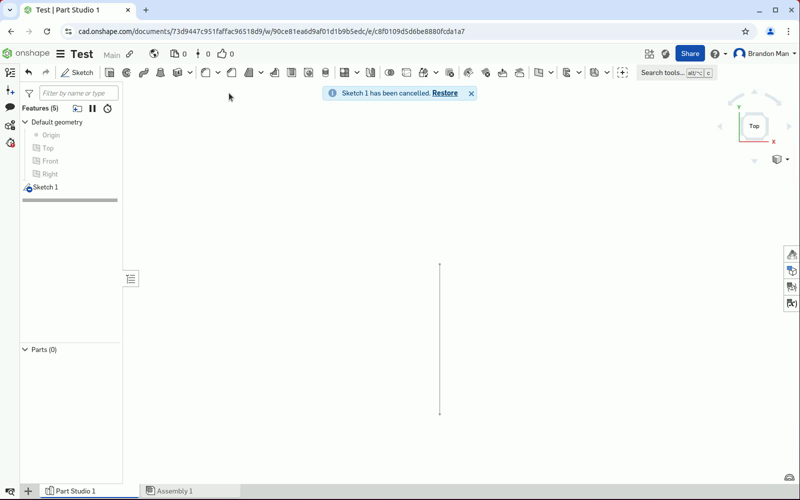
key(shift+s)
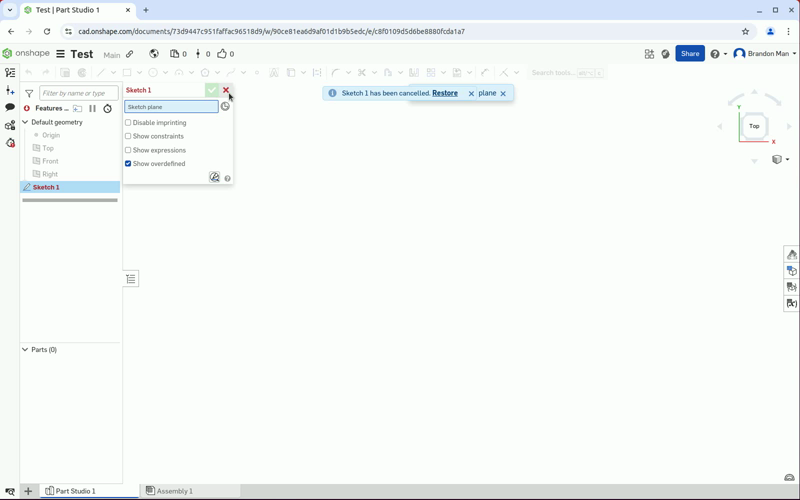
mouse_move(73, 150)
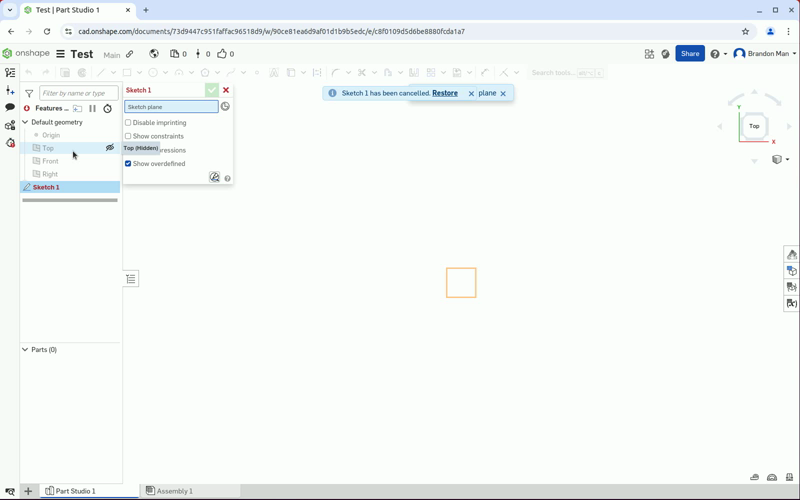
click(73, 150)
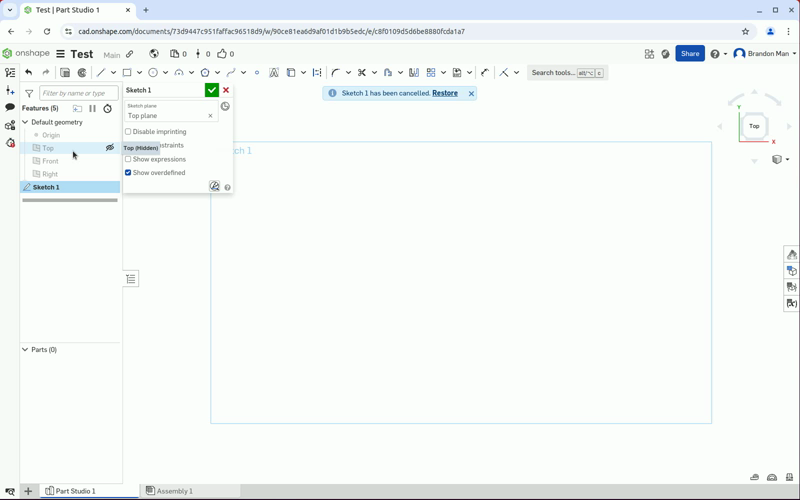
mouse_move(73, 352)
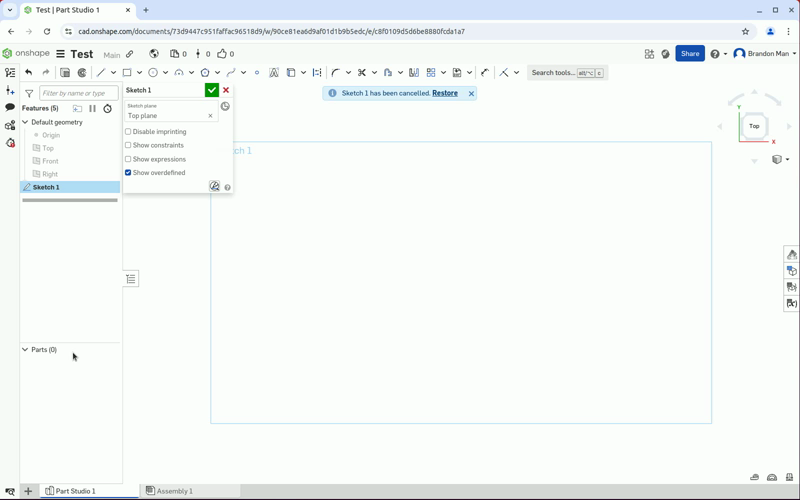
key(y)
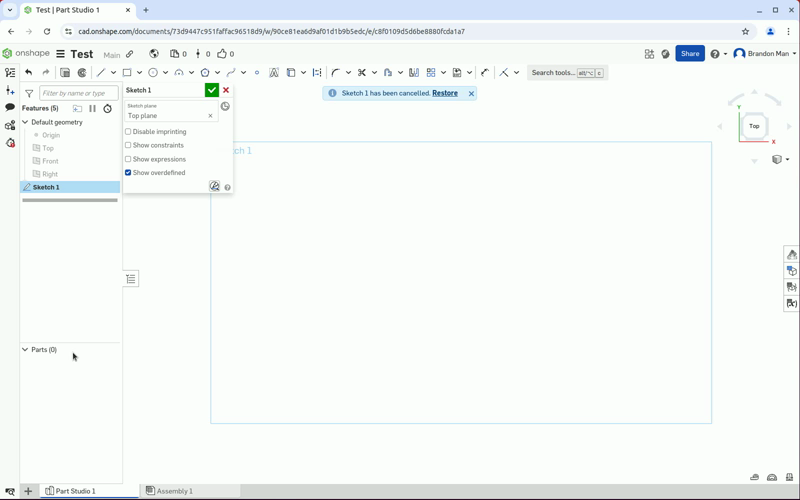
key(l)
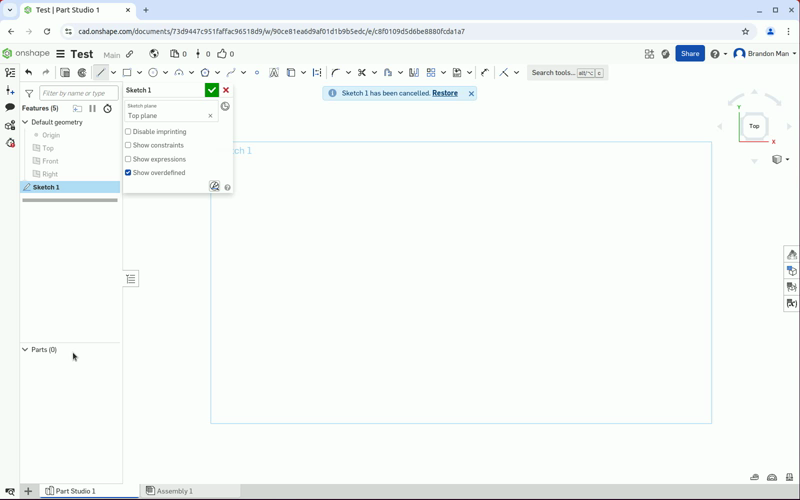
key_down(shift)
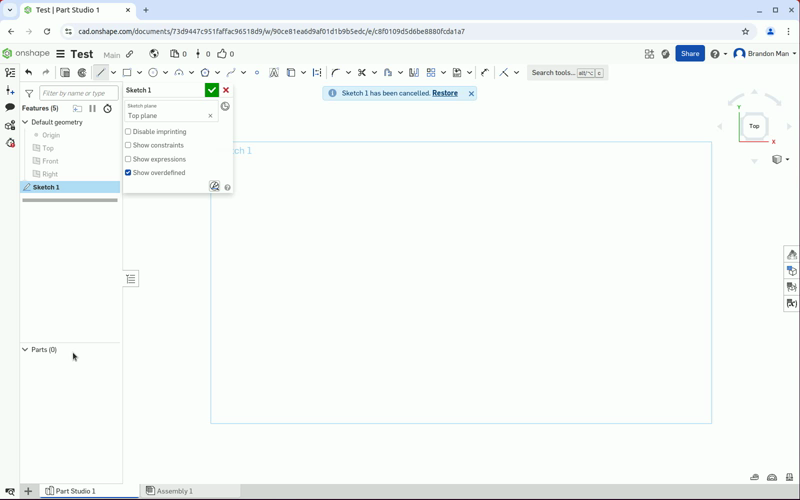
mouse_move(404, 282)
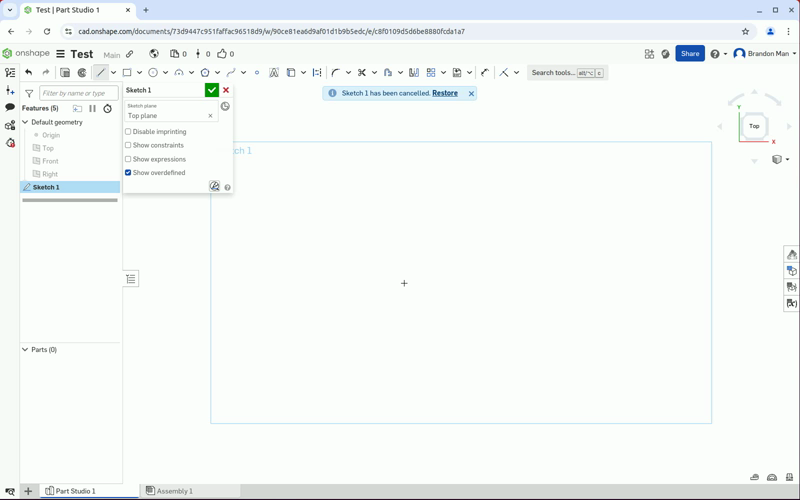
click(404, 282)
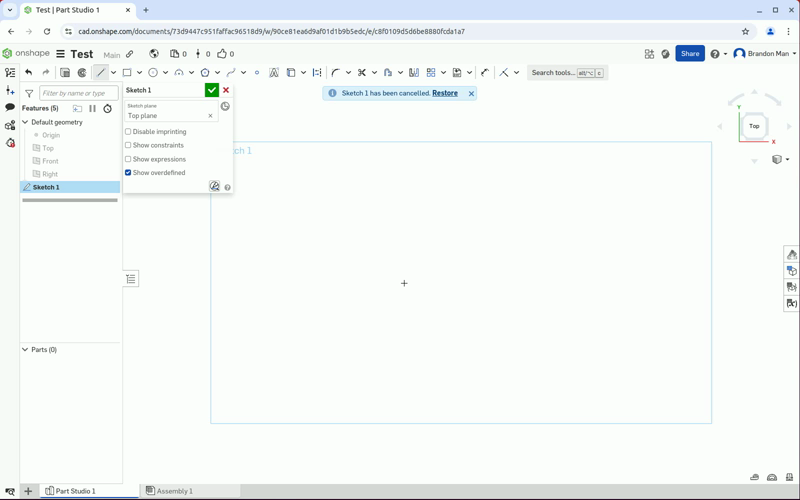
key_up(shift)
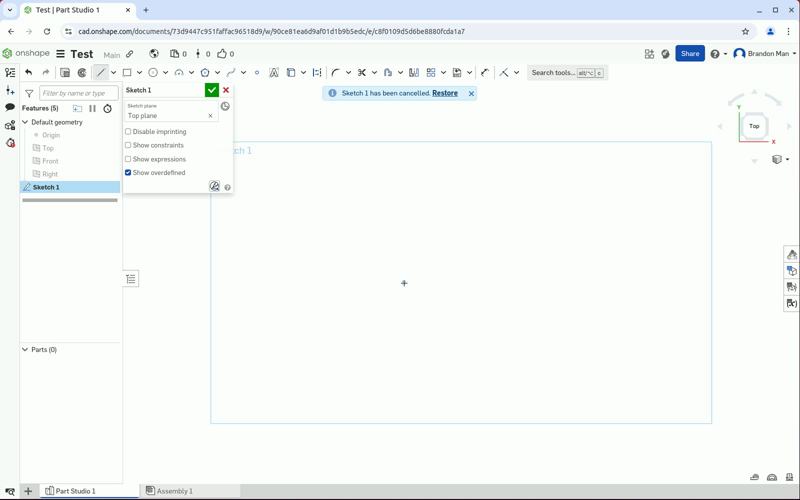
key_down(shift)
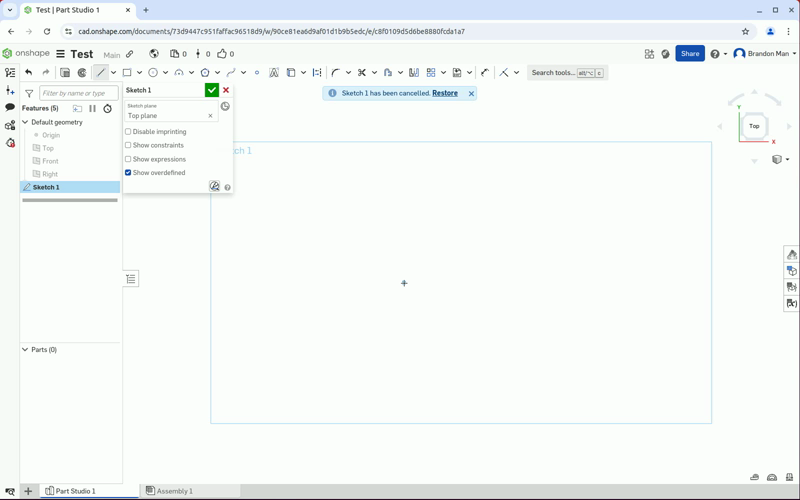
mouse_move(542, 282)
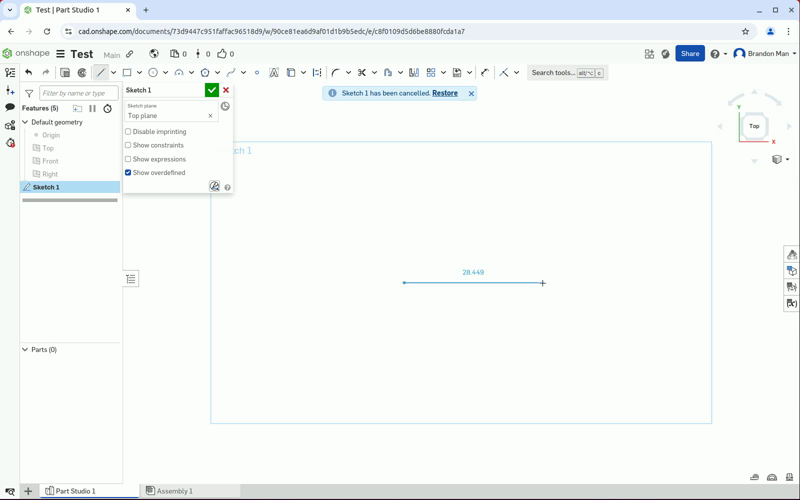
click(542, 282)
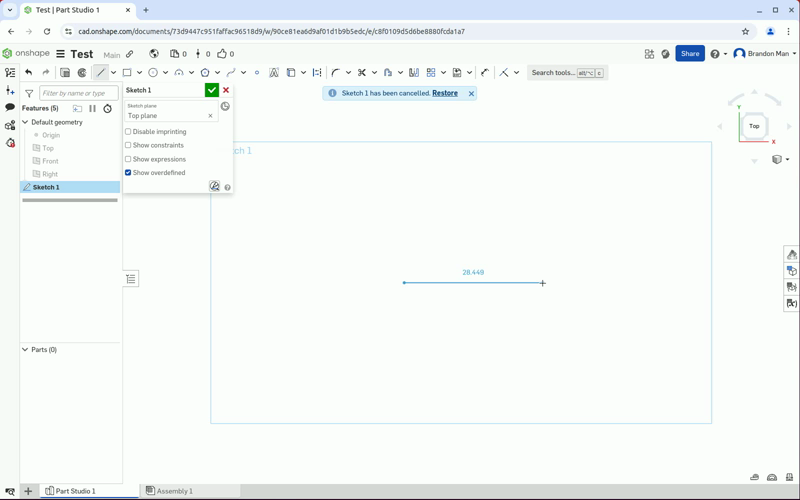
key_up(shift)
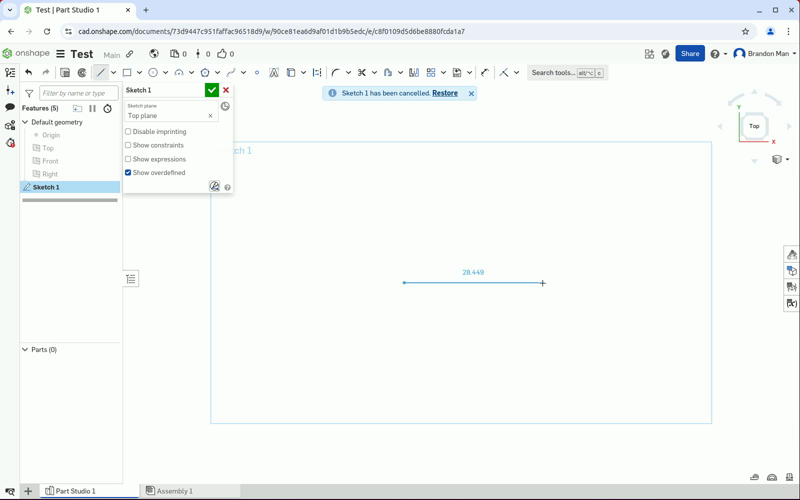
key_down(shift)
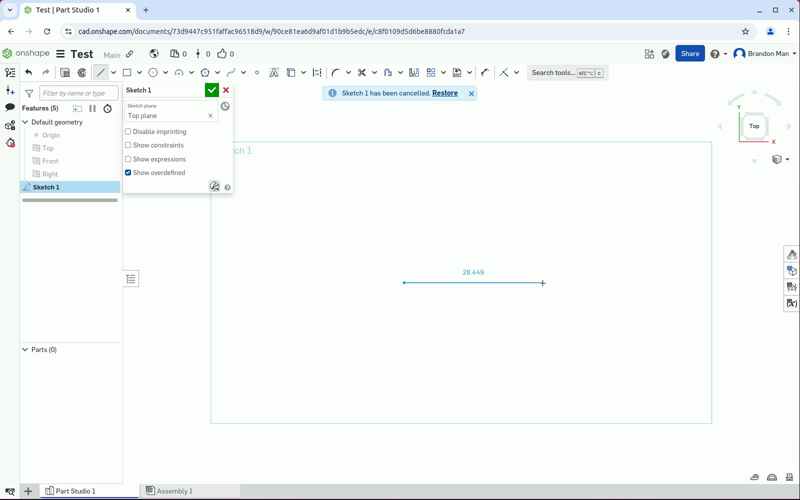
mouse_move(572, 282)
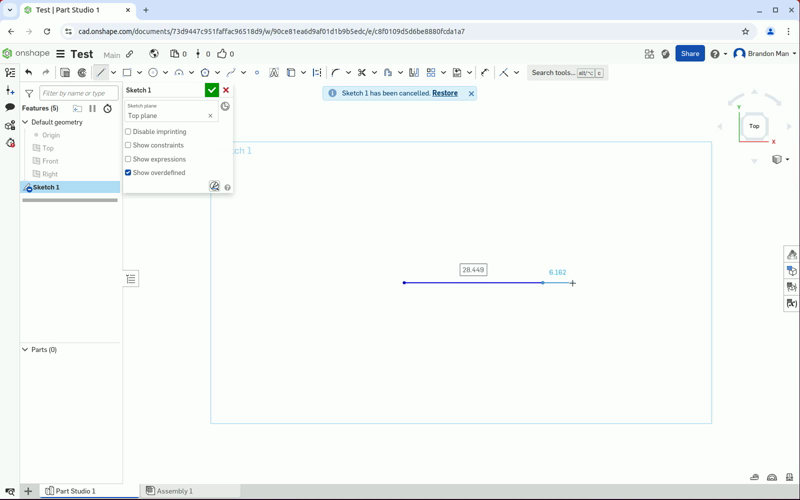
mouse_move(542, 236)
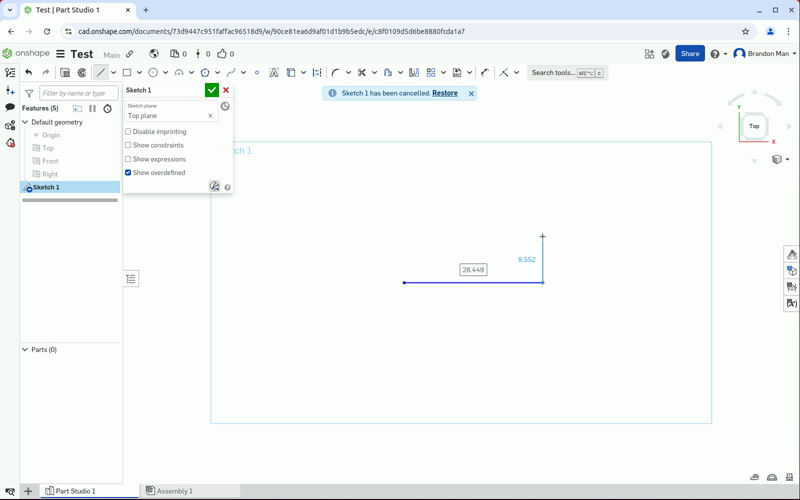
click(542, 236)
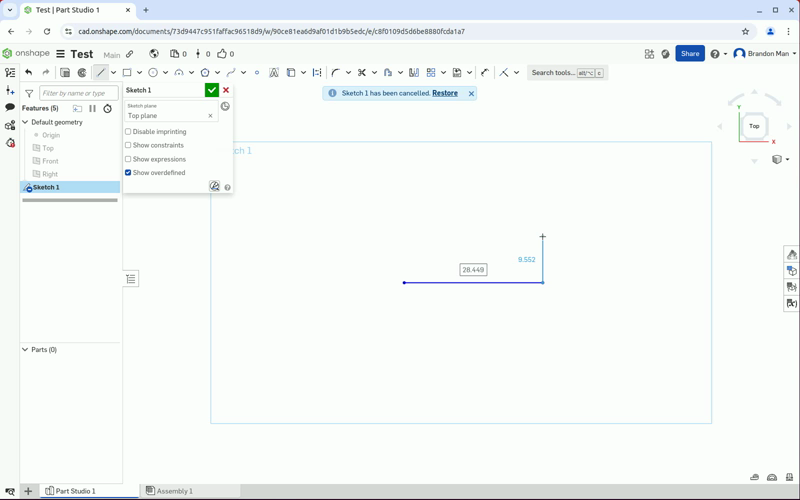
key_up(shift)
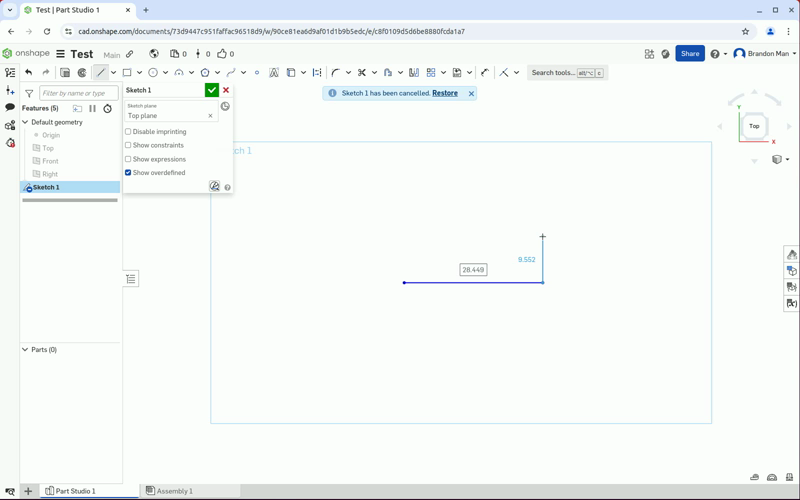
key_down(shift)
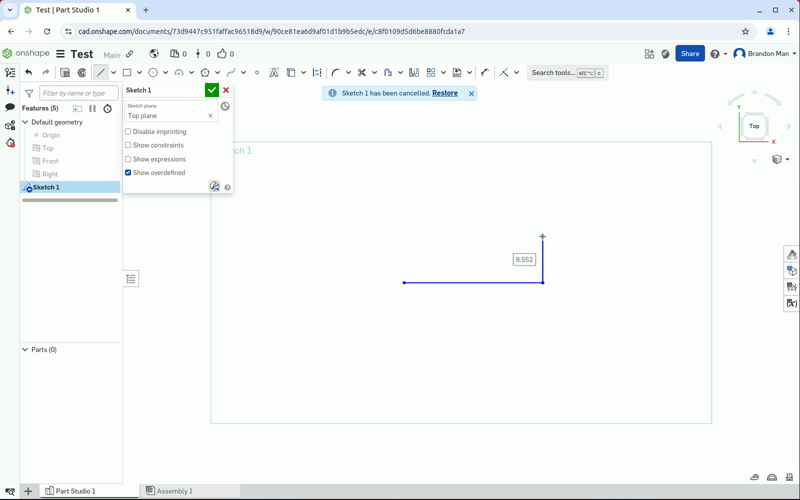
mouse_move(404, 236)
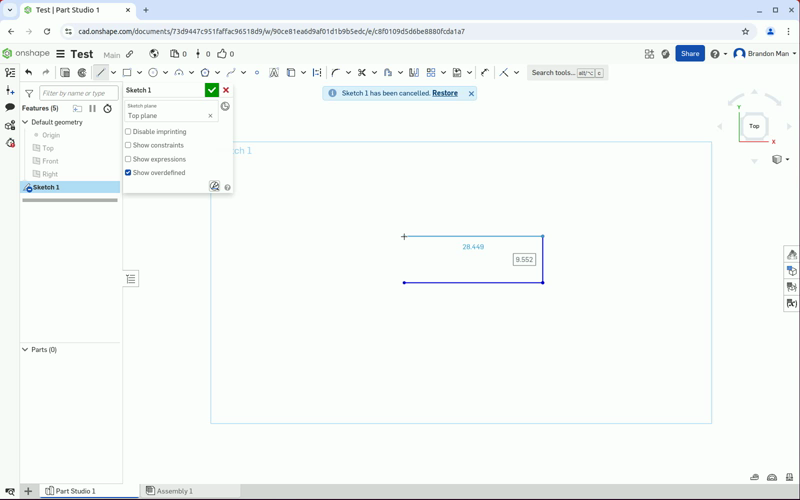
click(404, 236)
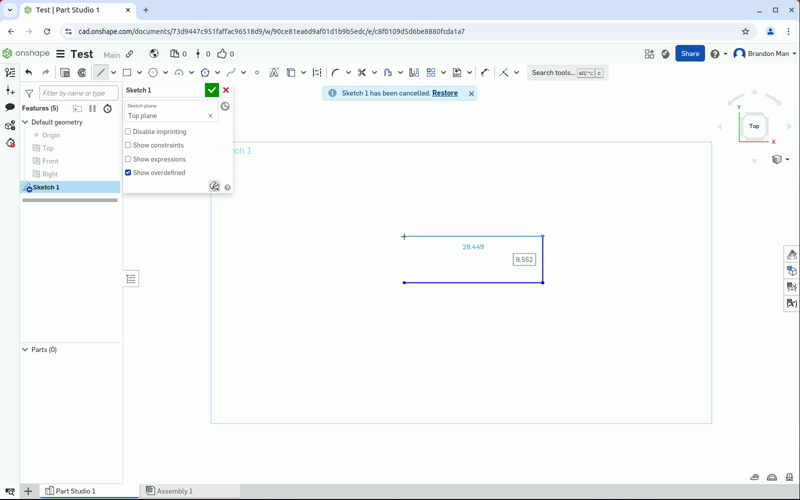
key_up(shift)
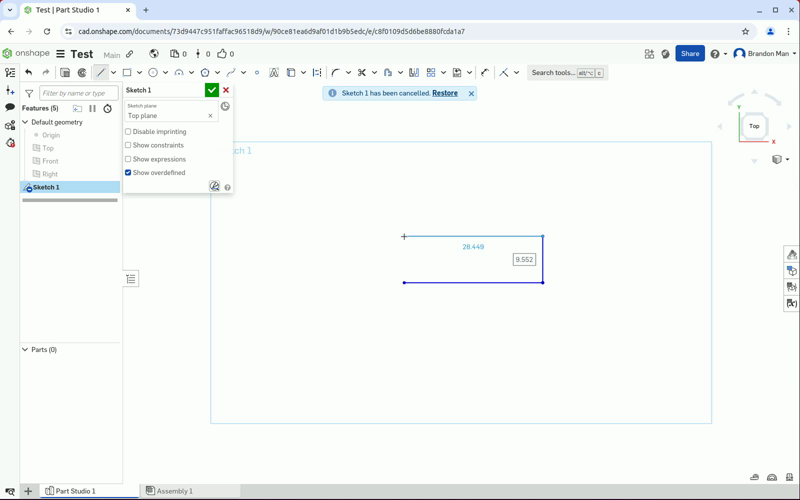
mouse_move(434, 236)
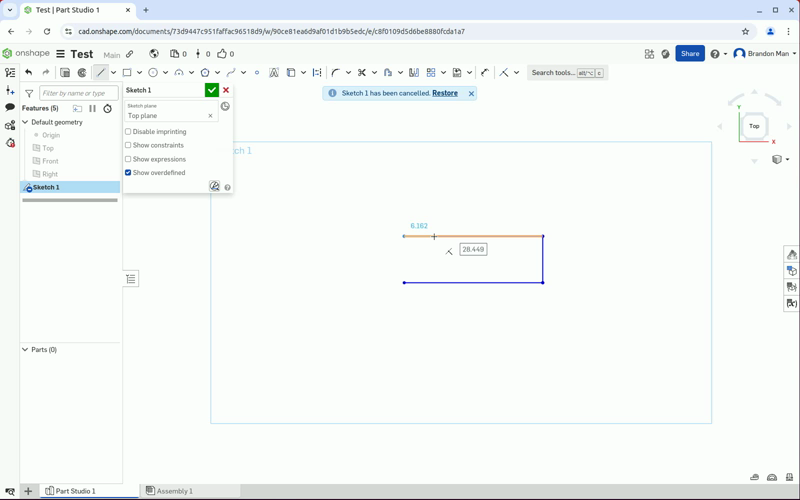
key_down(shift)
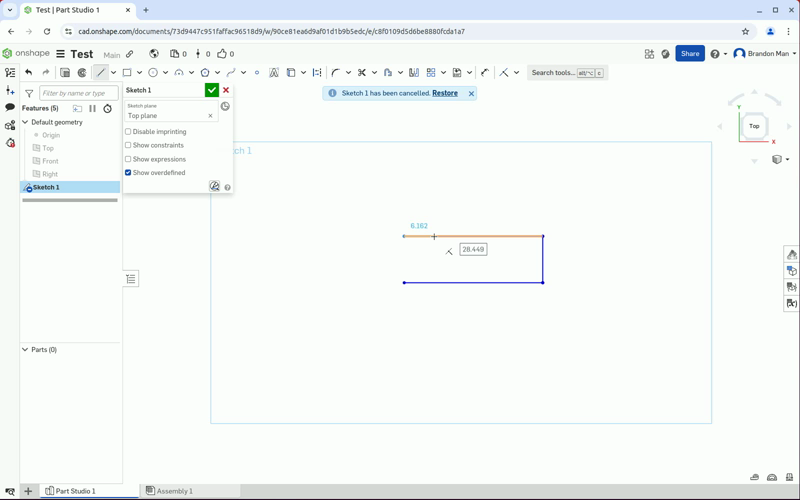
mouse_move(404, 282)
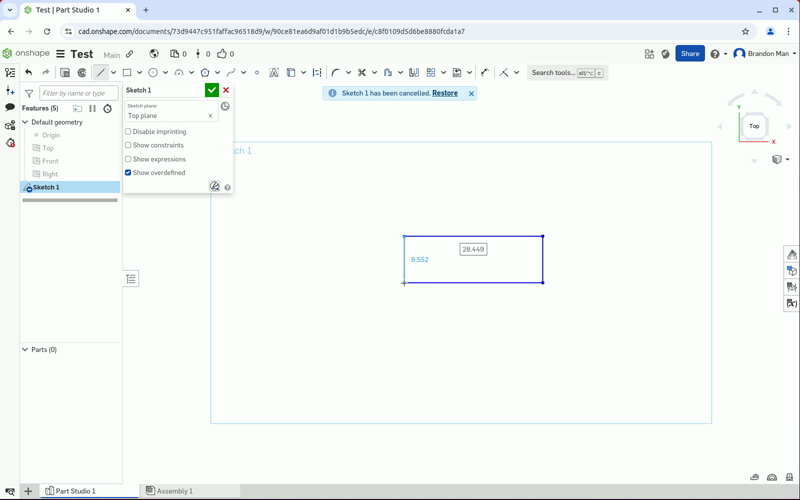
key_up(shift)
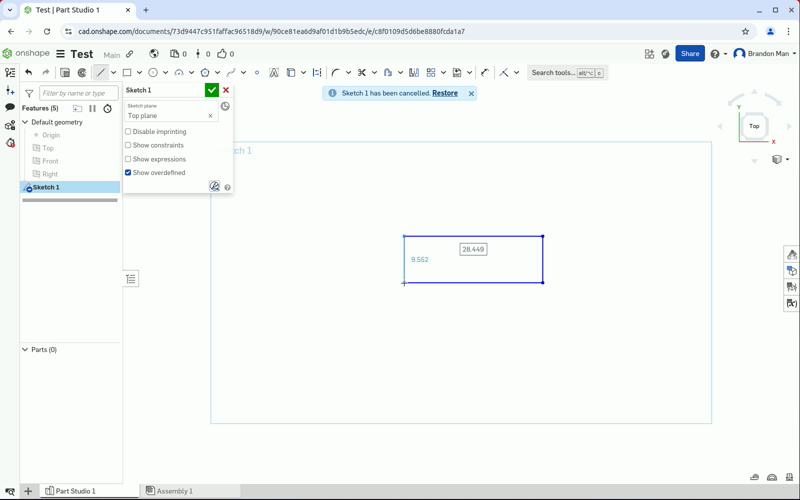
click(404, 282)
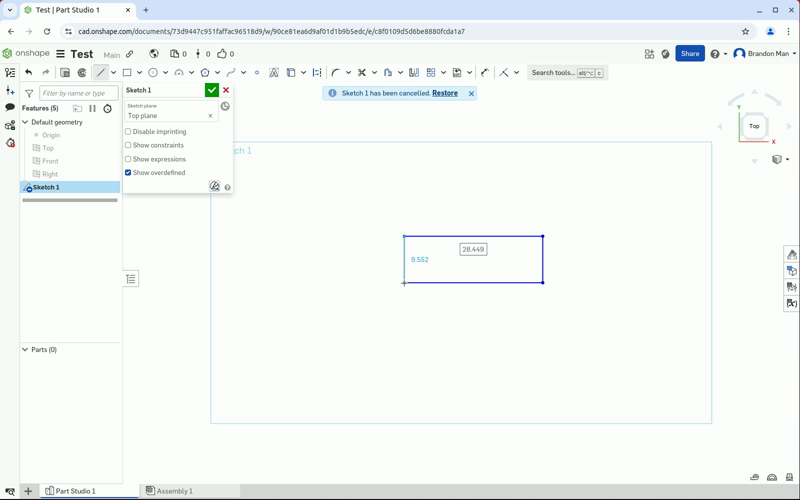
key(esc)
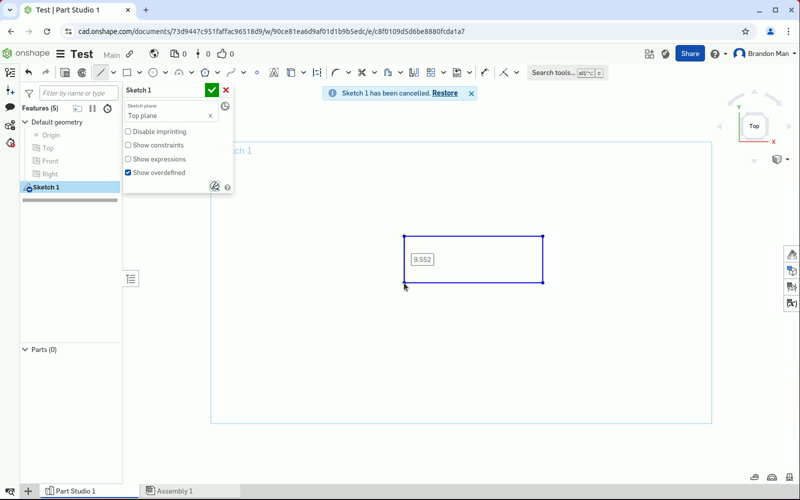
mouse_move(489, 244)
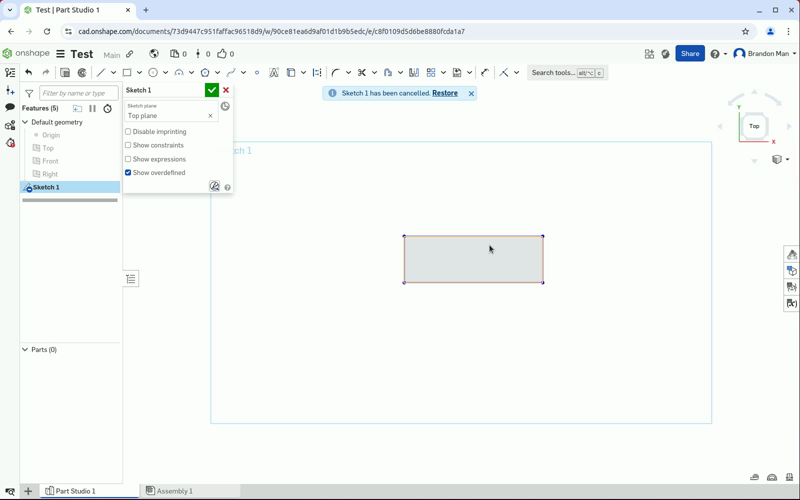
click(489, 244)
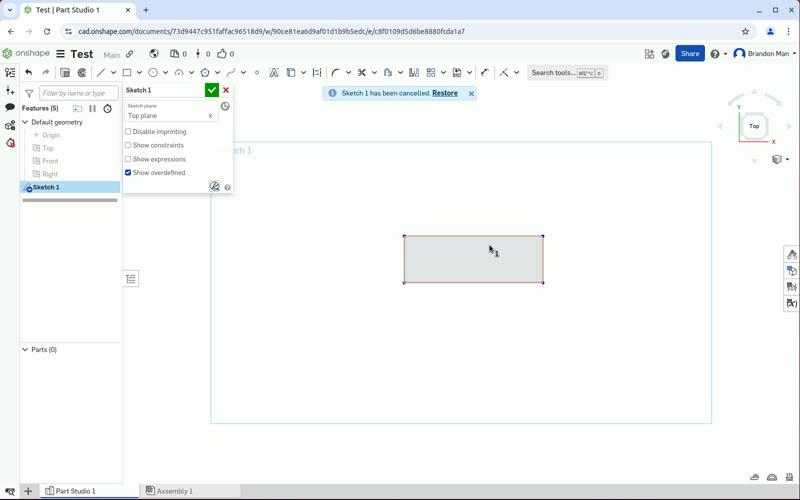
mouse_move(73, 352)
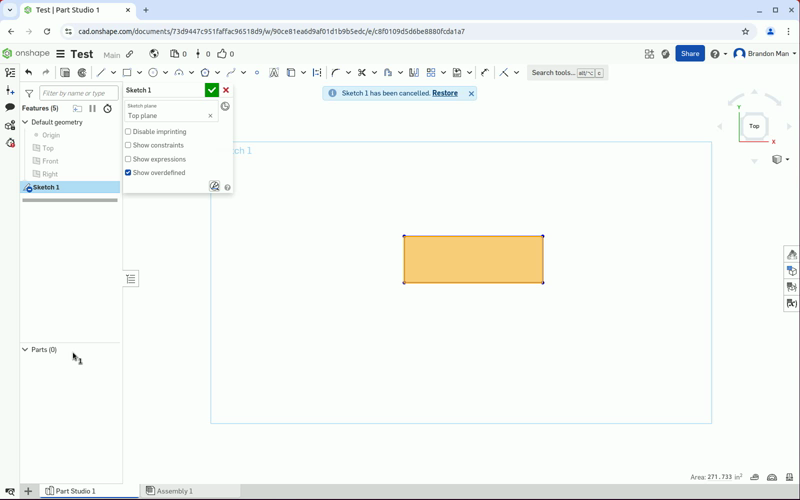
key(shift+y)
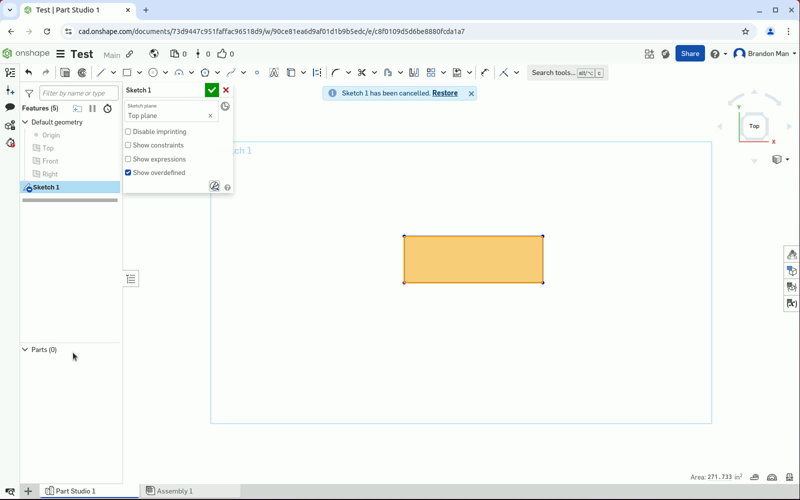
key(shift+e)
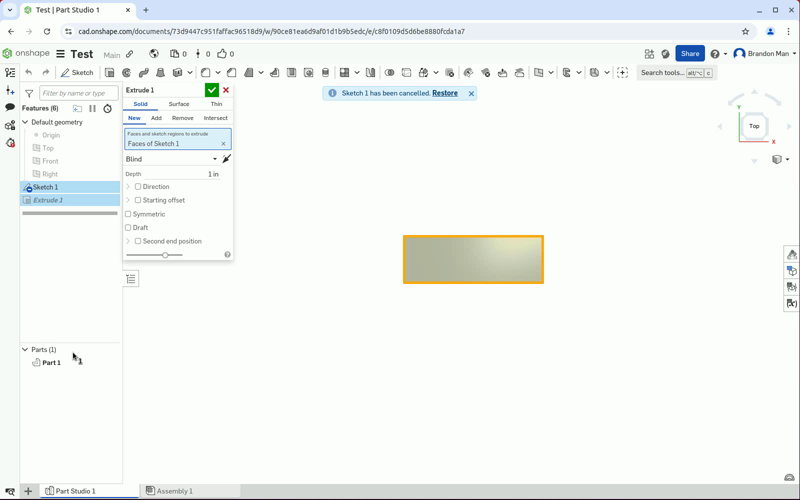
mouse_move(143, 106)
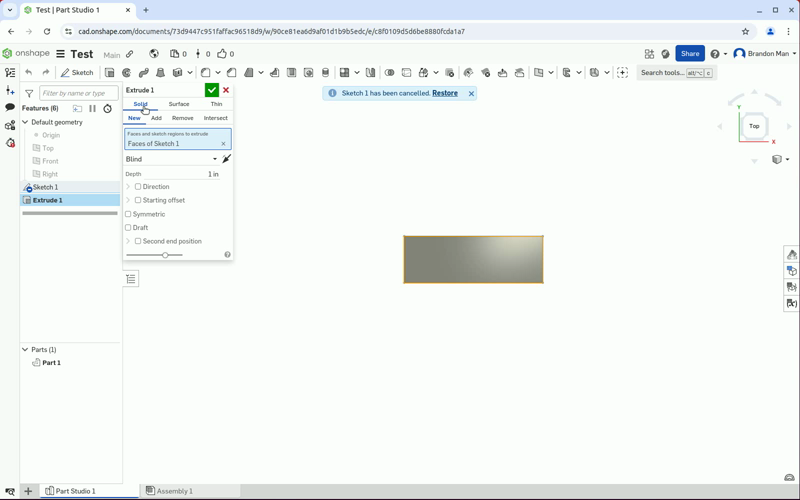
click(143, 106)
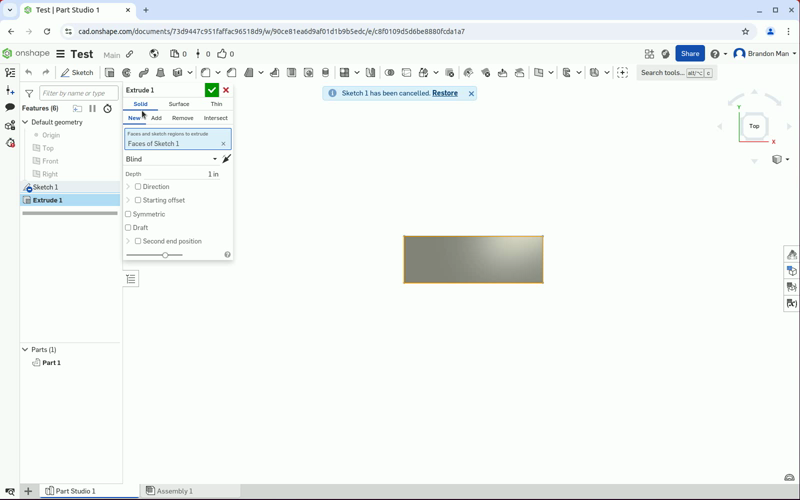
mouse_move(137, 120)
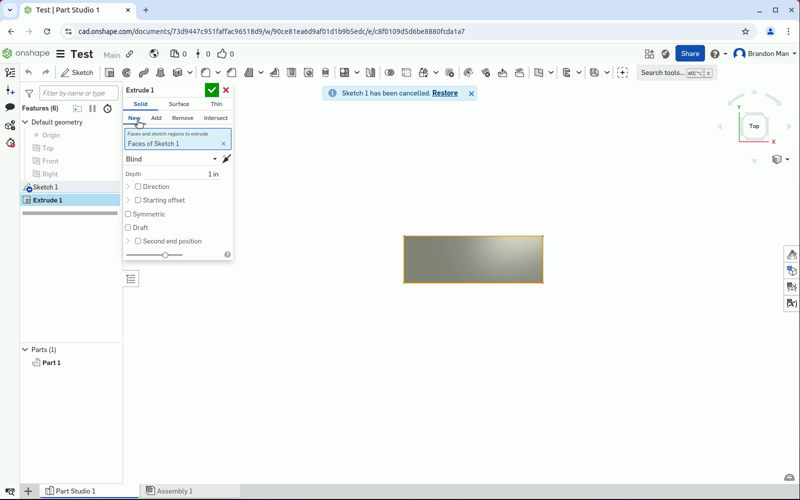
click(137, 120)
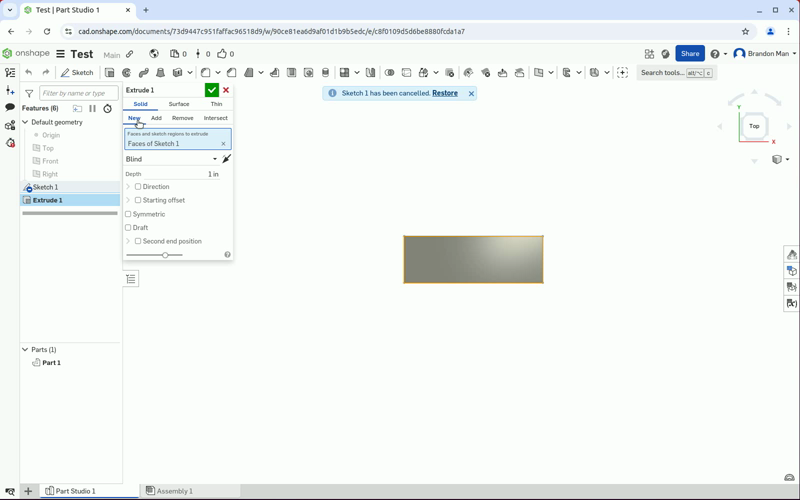
key(tab, 4)
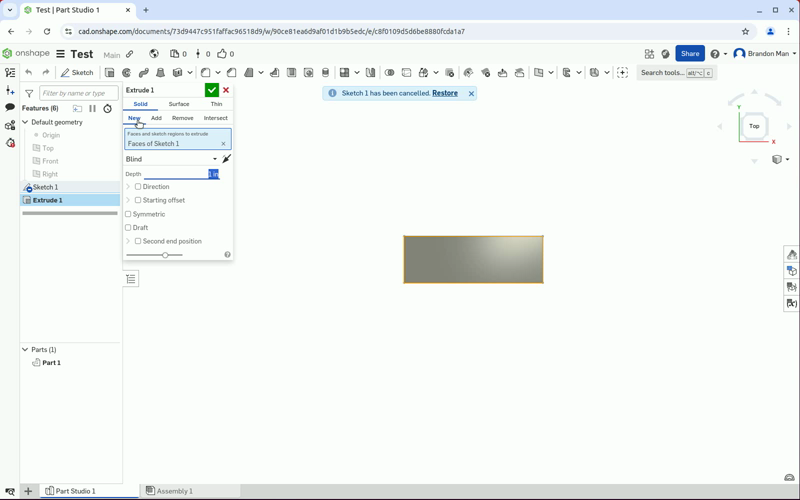
text(14.202)
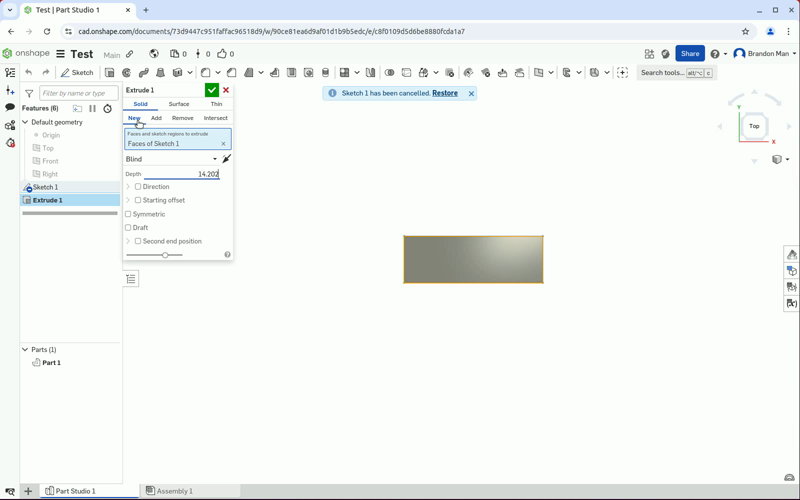
key(enter)
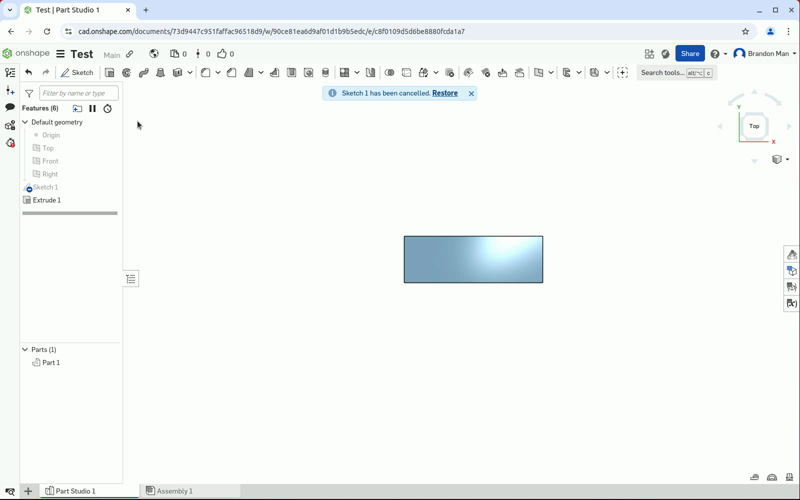
key(shift+h)
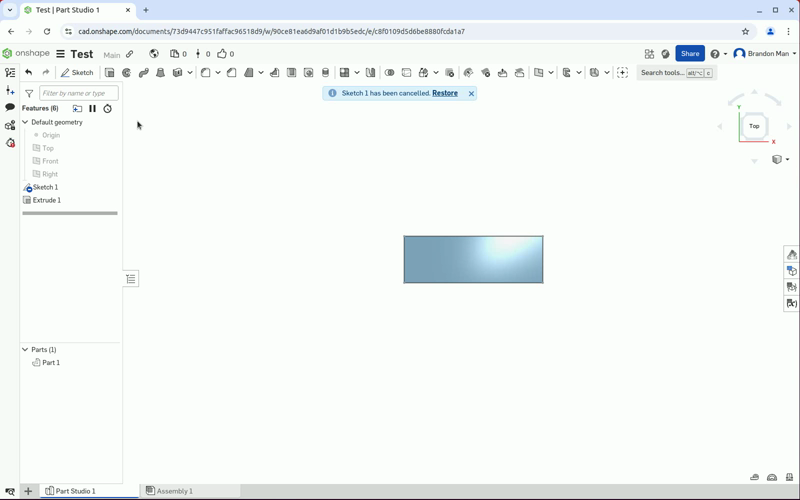
key(shift+h)
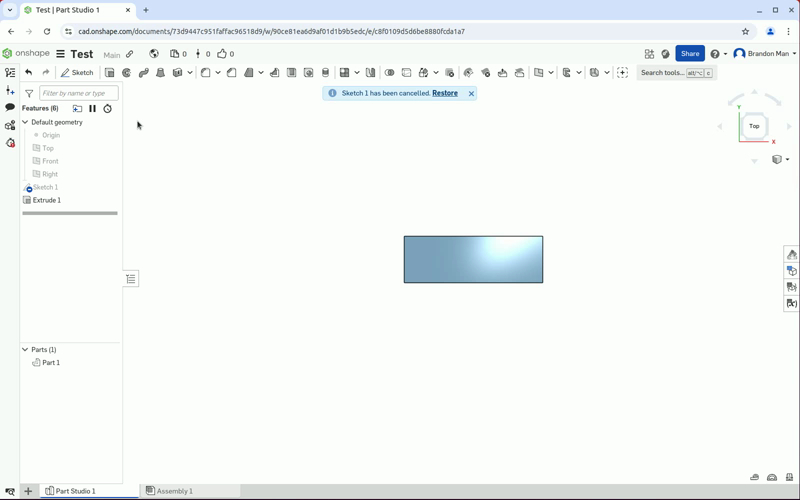
mouse_move(73, 189)
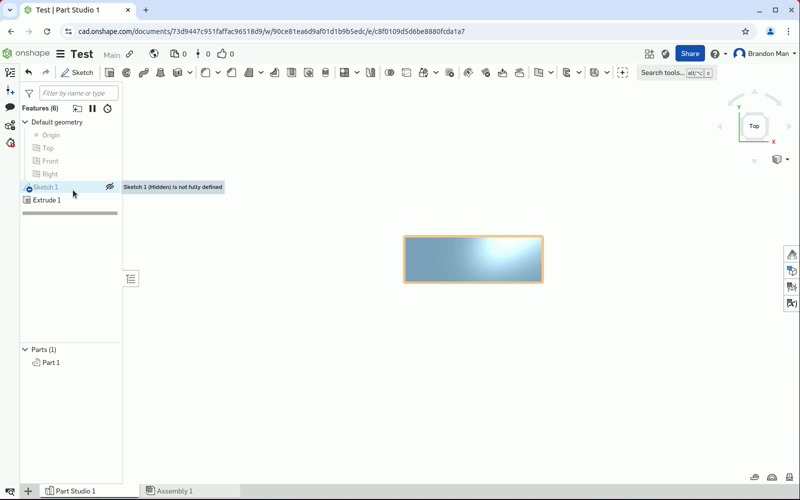
click(73, 189)
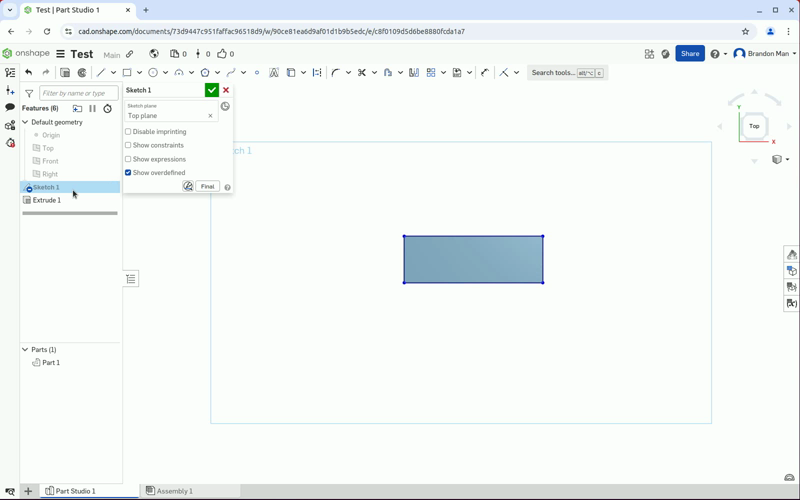
mouse_move(229, 92)
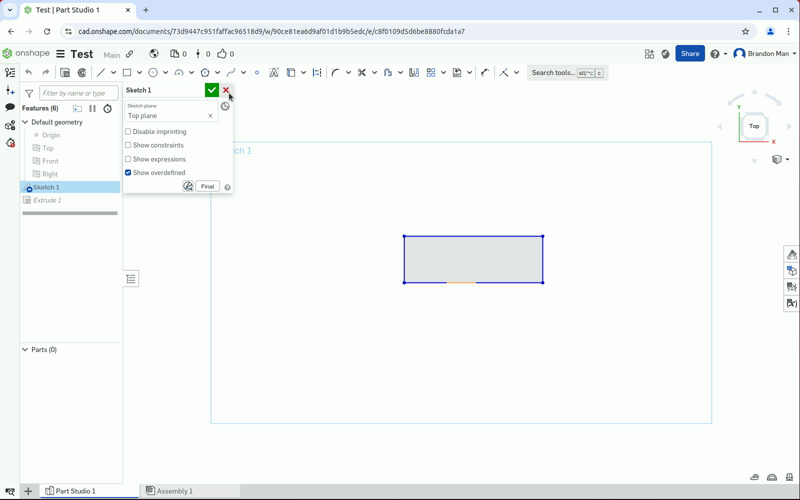
click(229, 92)
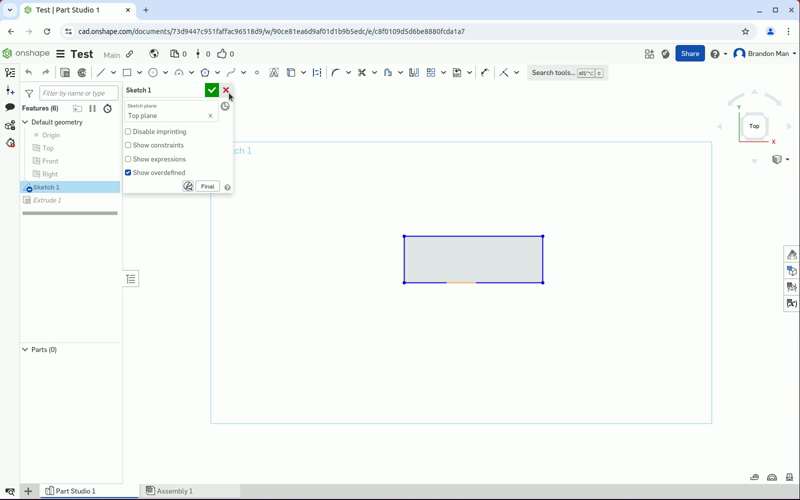
key(shift+s)
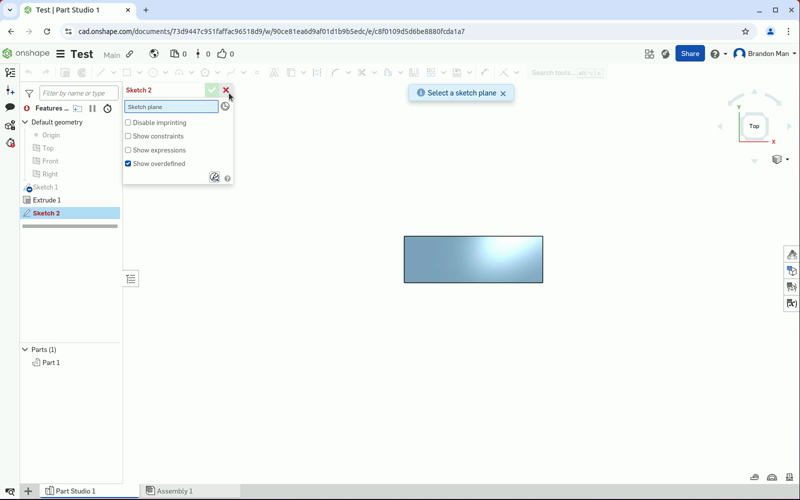
mouse_move(73, 150)
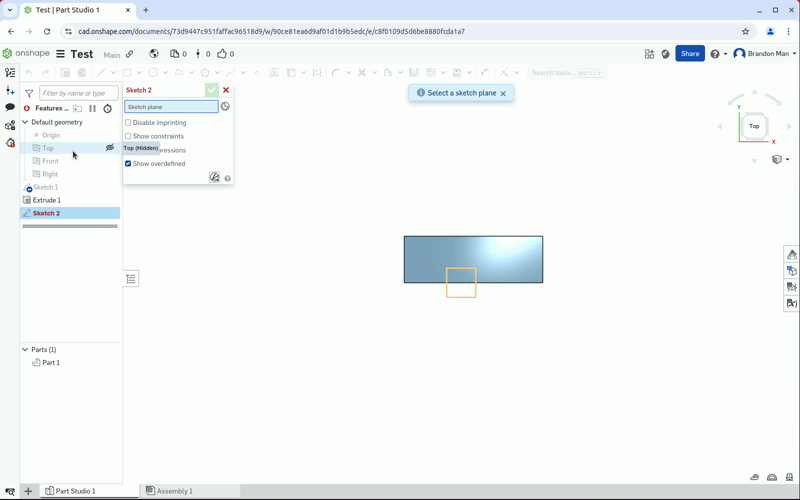
click(73, 150)
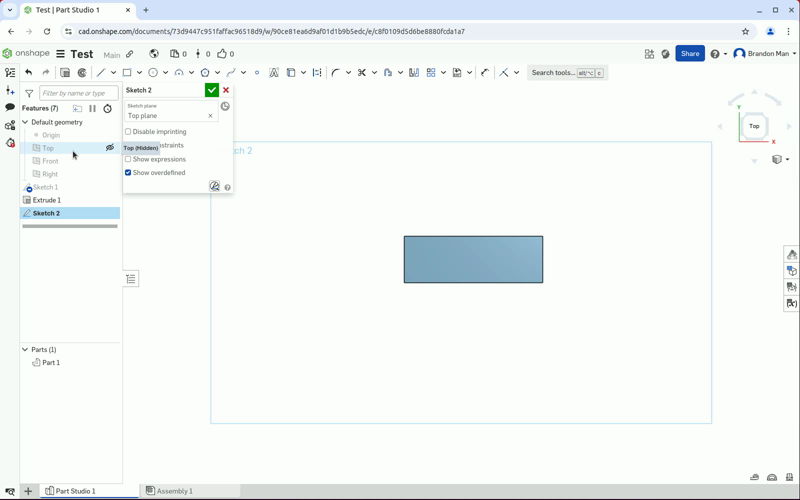
mouse_move(73, 352)
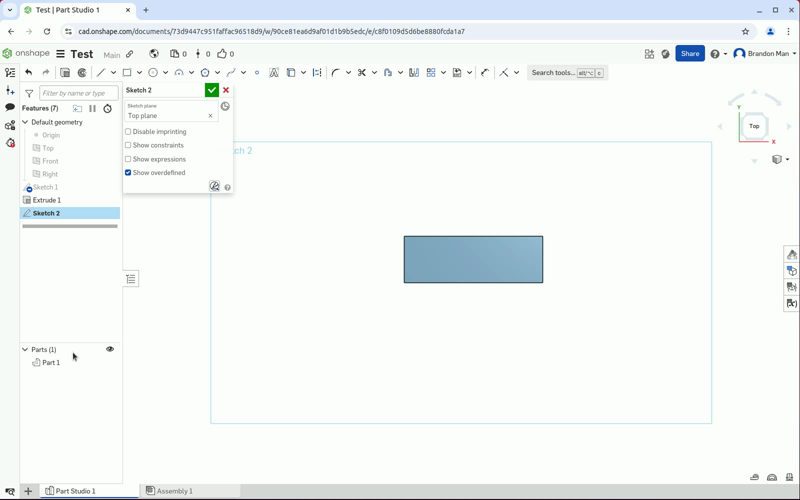
key(y)
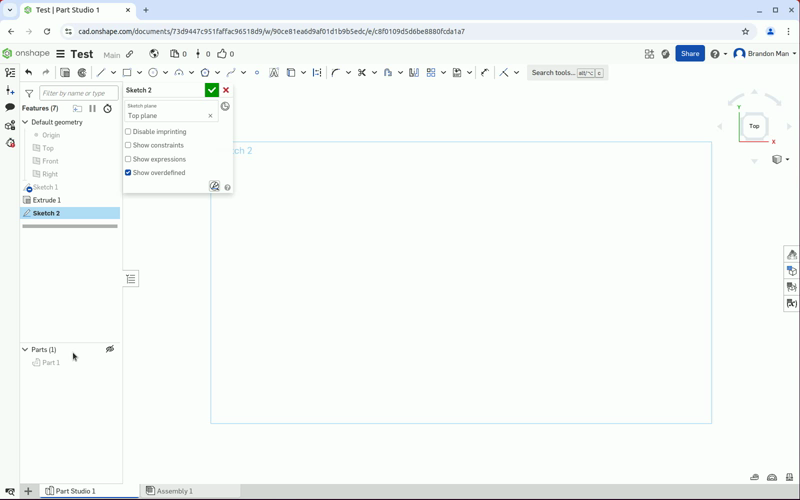
key(l)
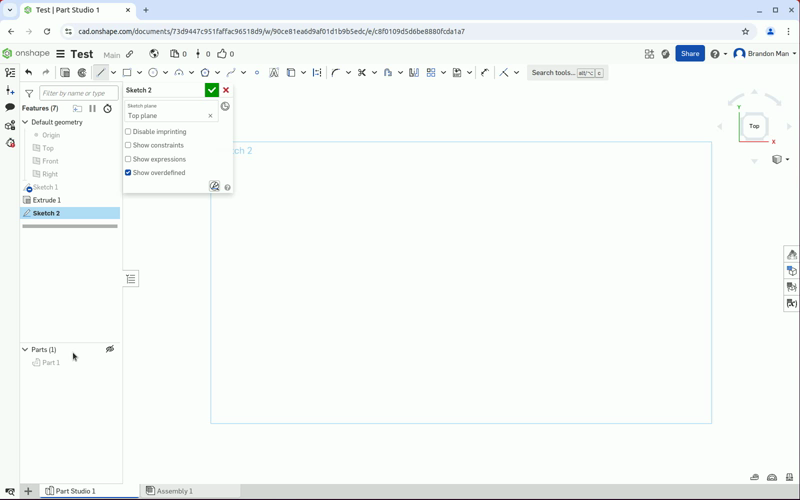
key_down(shift)
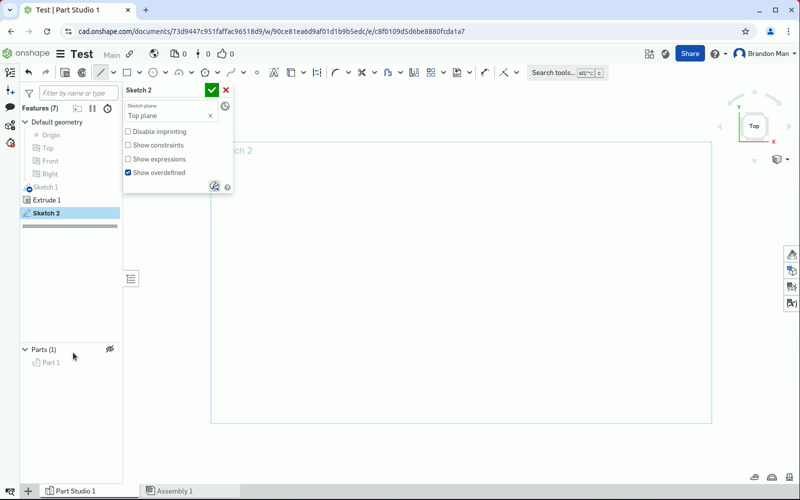
mouse_move(351, 395)
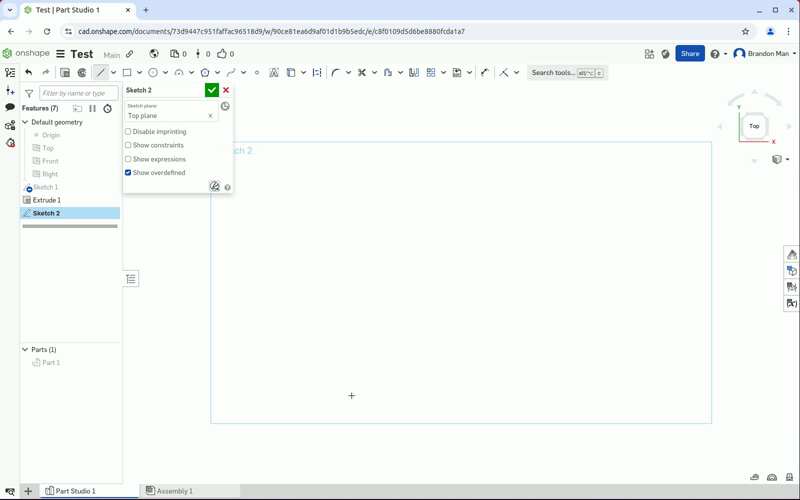
click(351, 395)
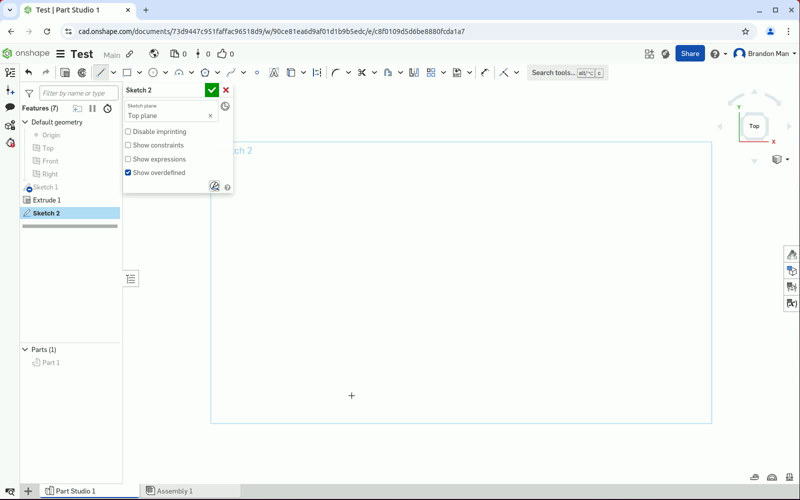
key_up(shift)
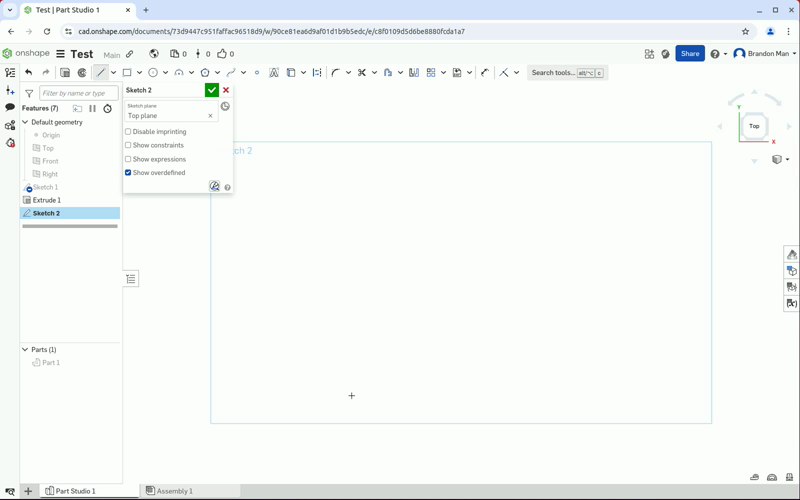
key_down(shift)
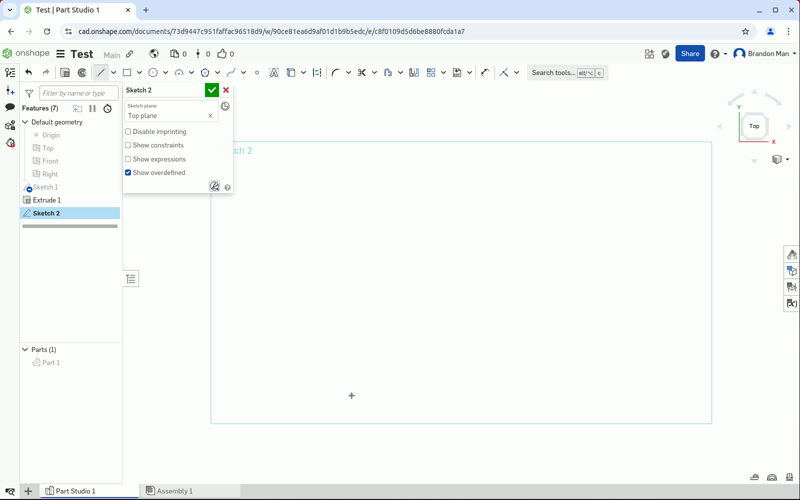
mouse_move(534, 395)
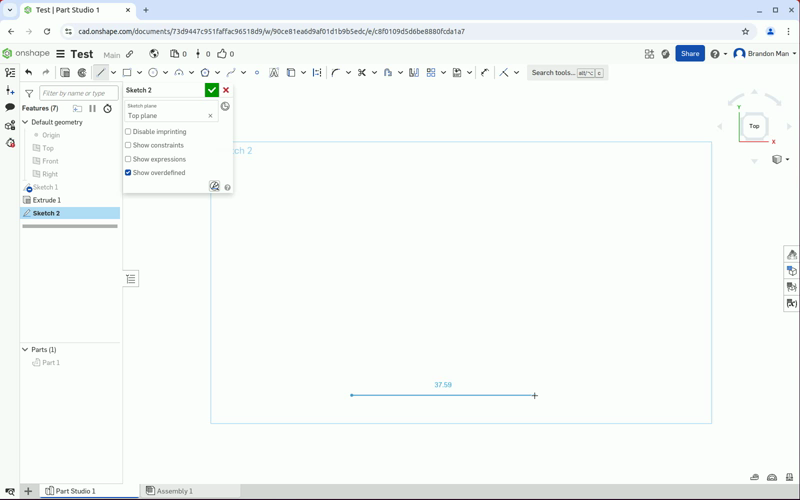
click(534, 395)
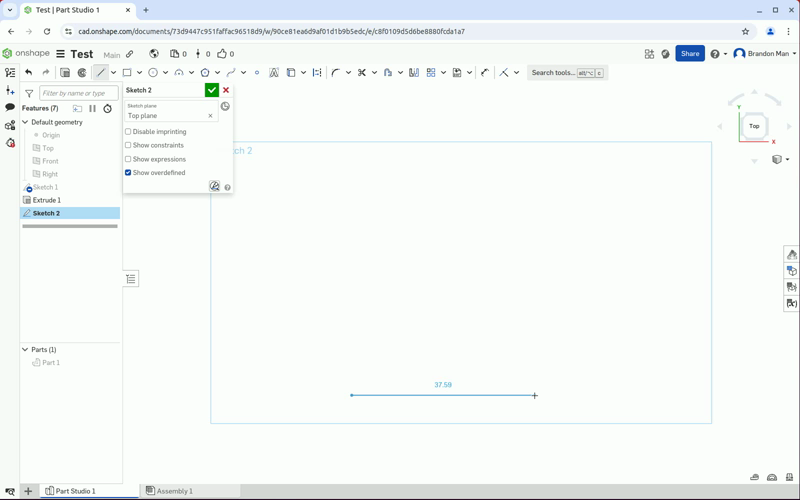
key_up(shift)
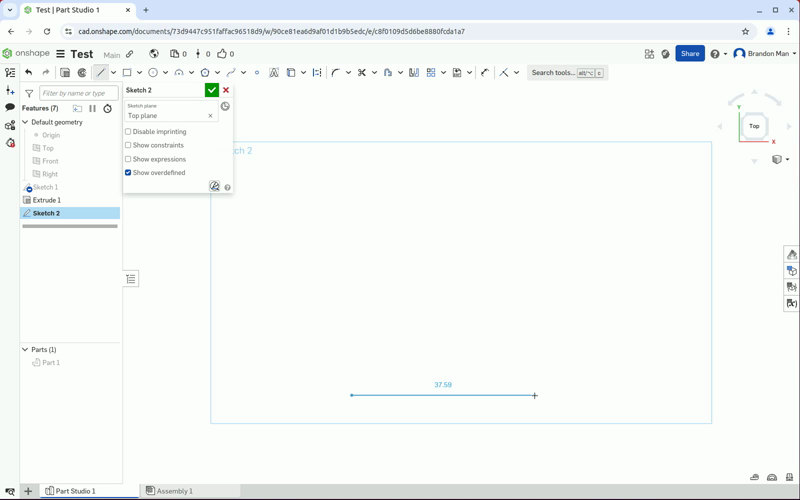
key_down(shift)
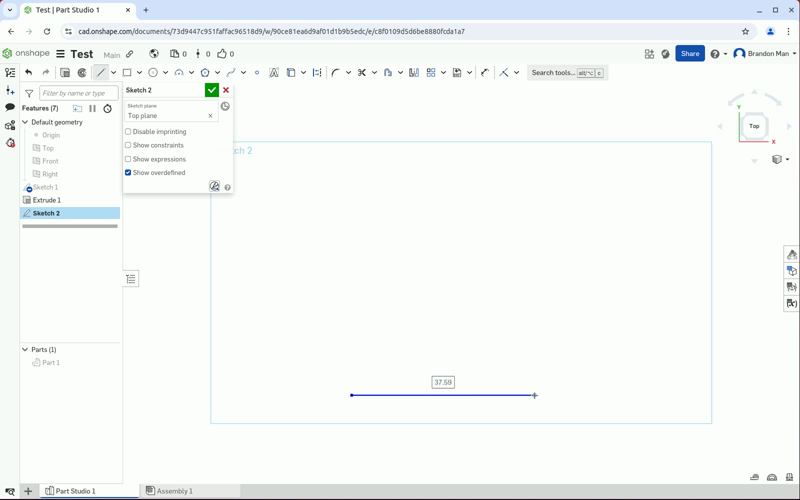
mouse_move(564, 395)
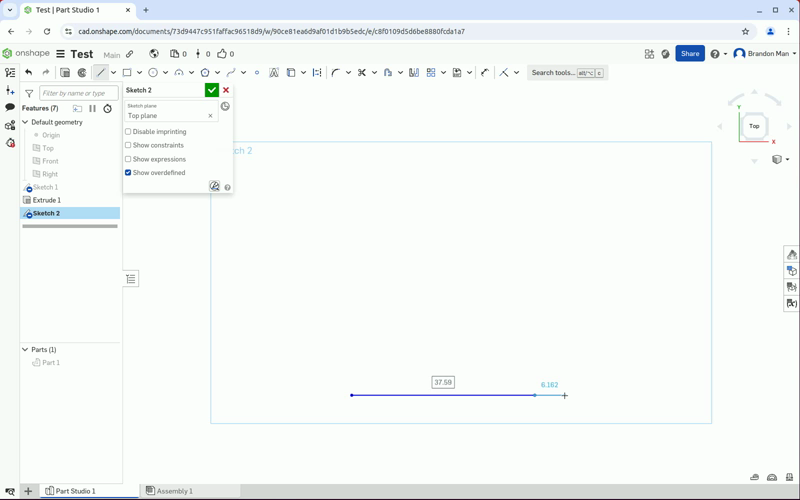
mouse_move(534, 383)
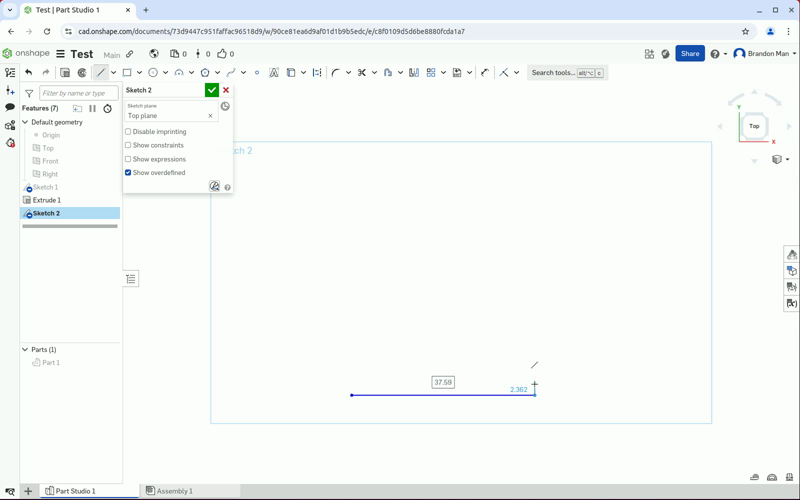
click(534, 383)
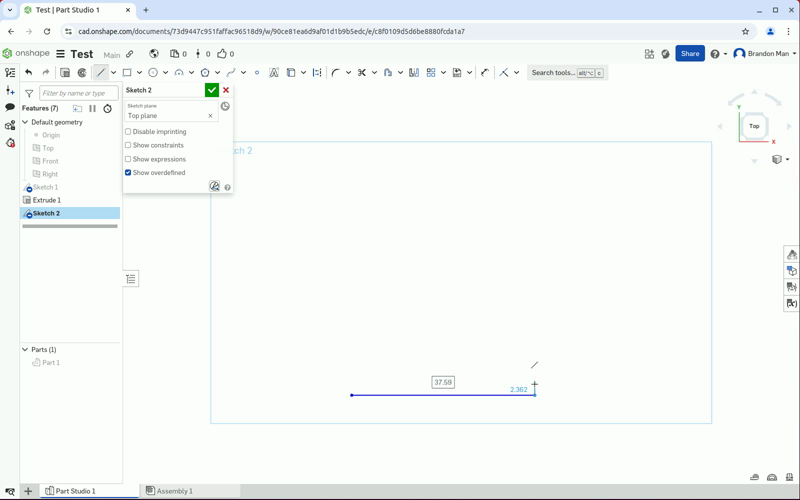
key_up(shift)
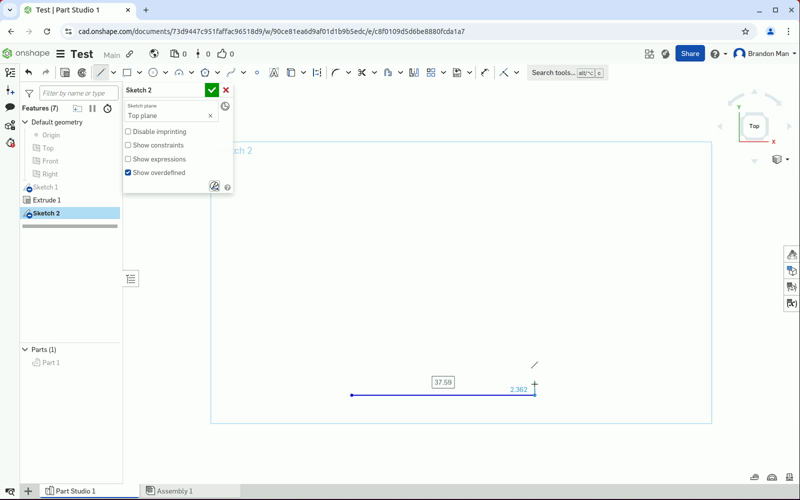
key_down(shift)
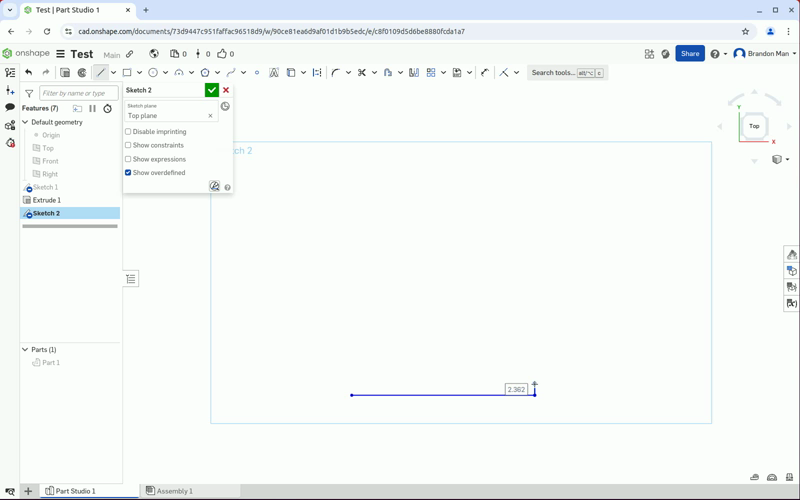
mouse_move(351, 383)
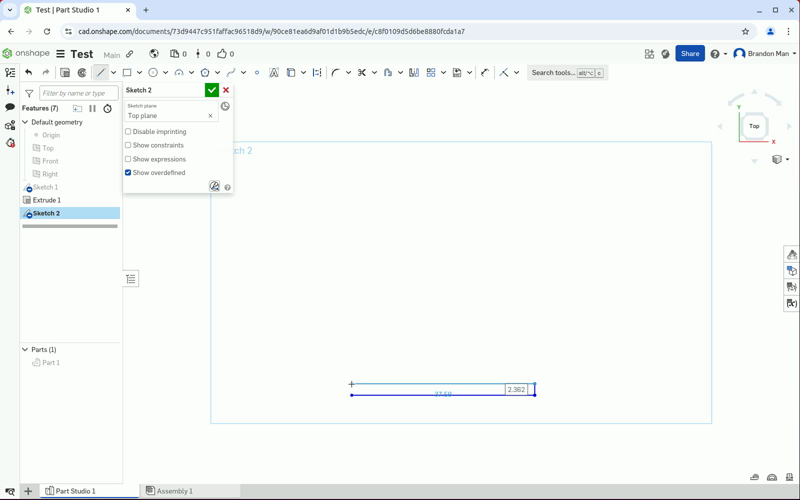
click(351, 383)
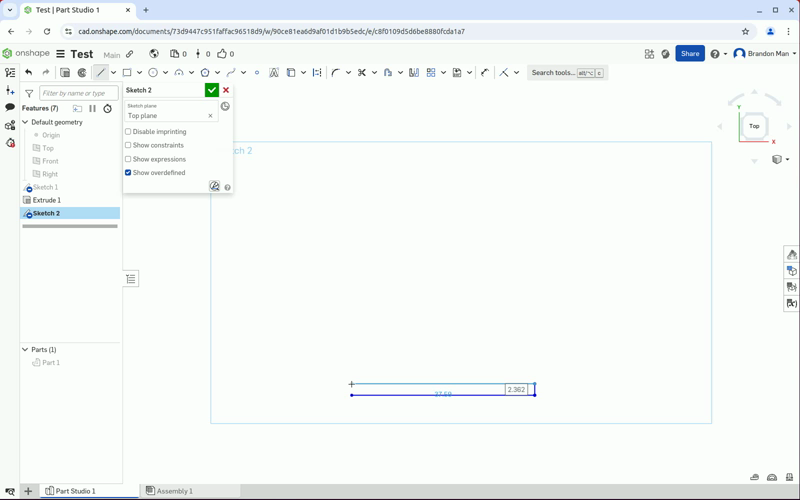
key_up(shift)
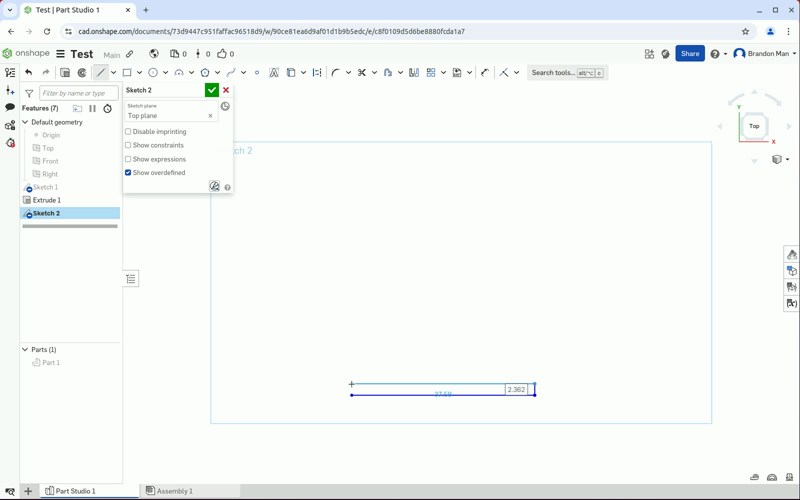
mouse_move(381, 383)
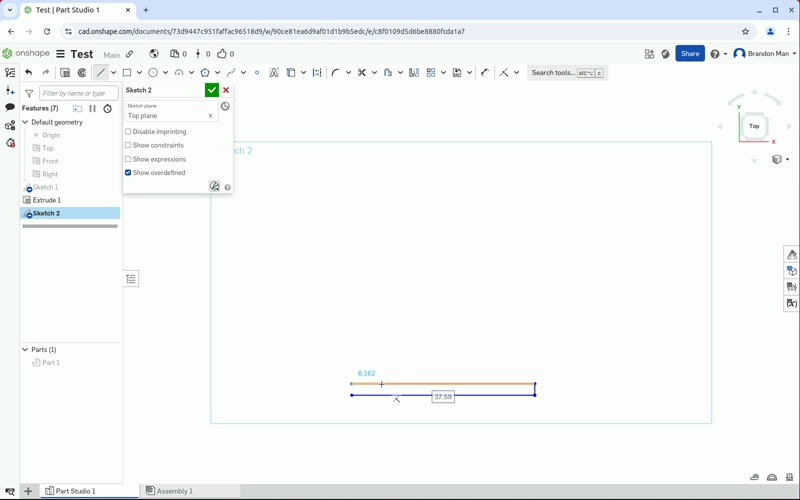
key_down(shift)
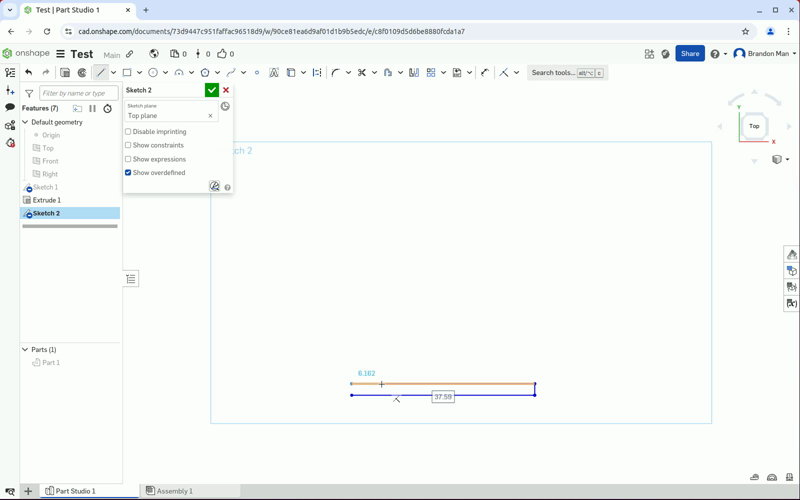
mouse_move(351, 395)
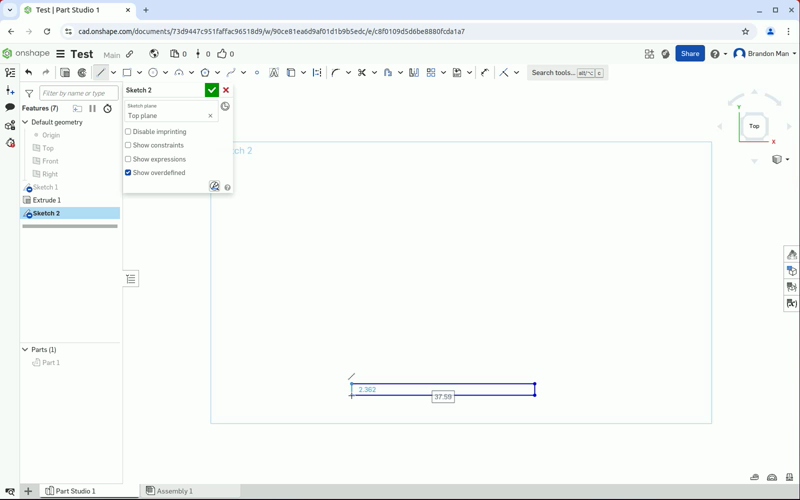
key_up(shift)
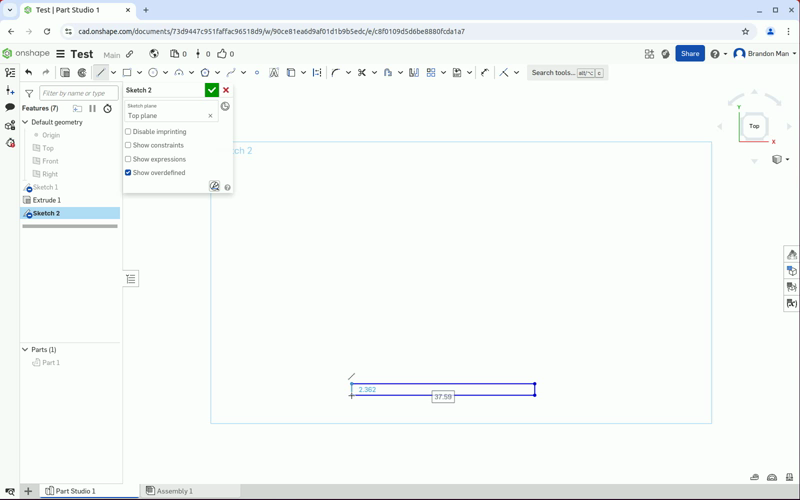
click(351, 395)
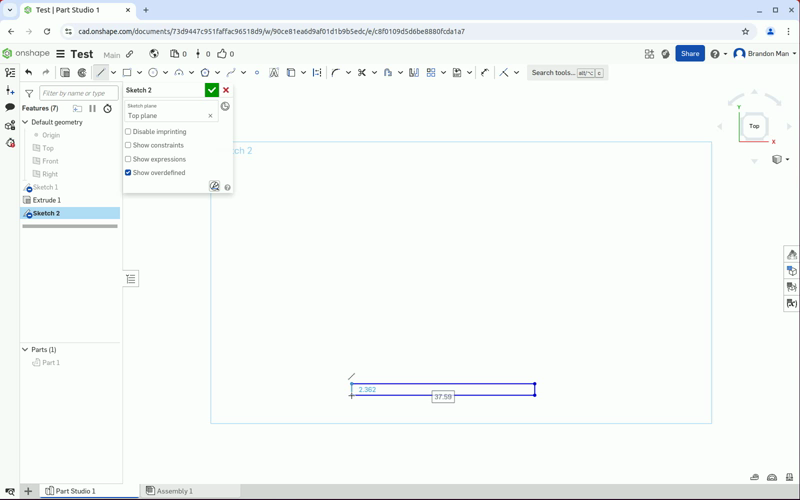
key(esc)
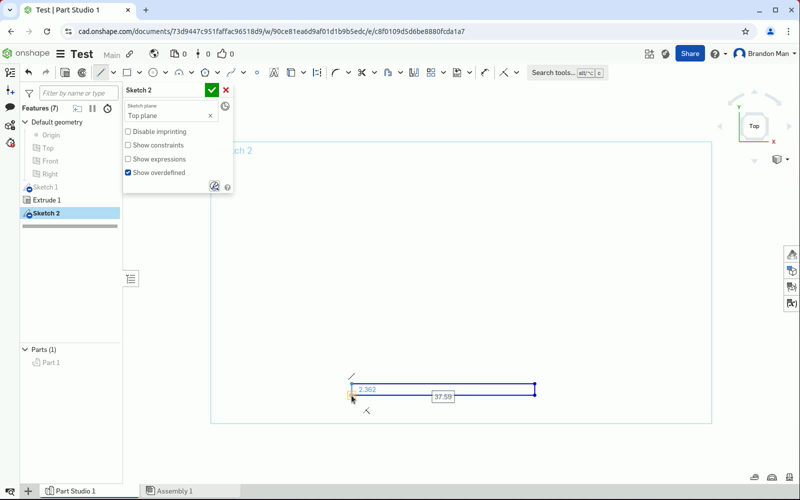
mouse_move(412, 389)
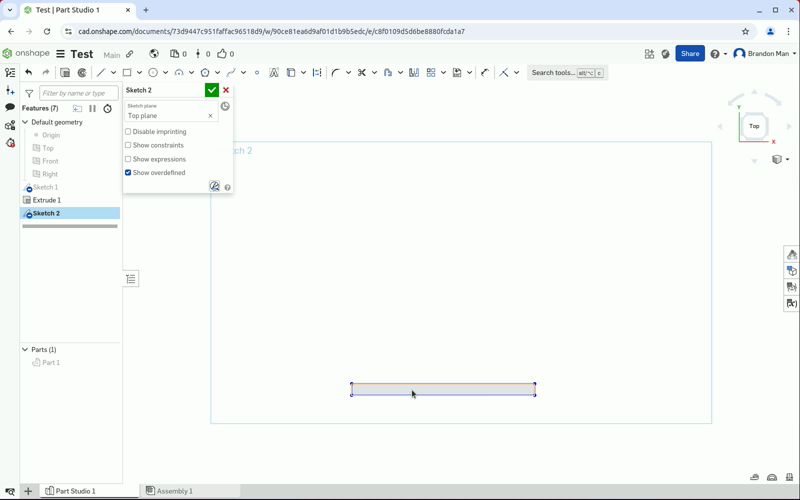
click(412, 389)
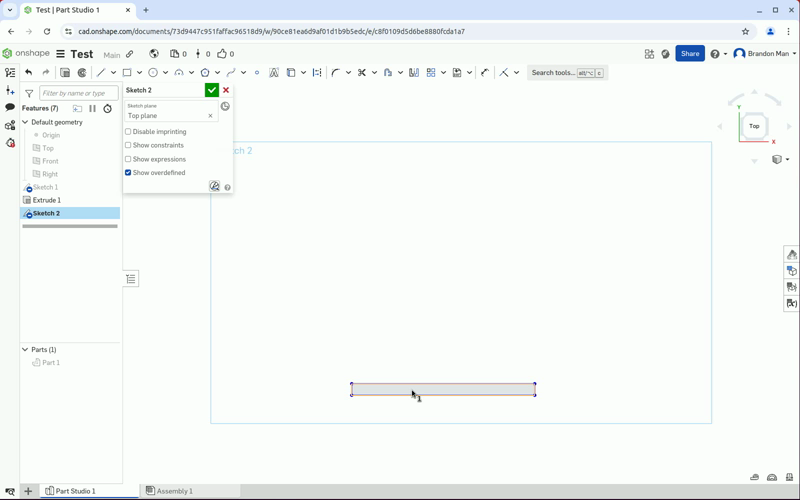
mouse_move(73, 352)
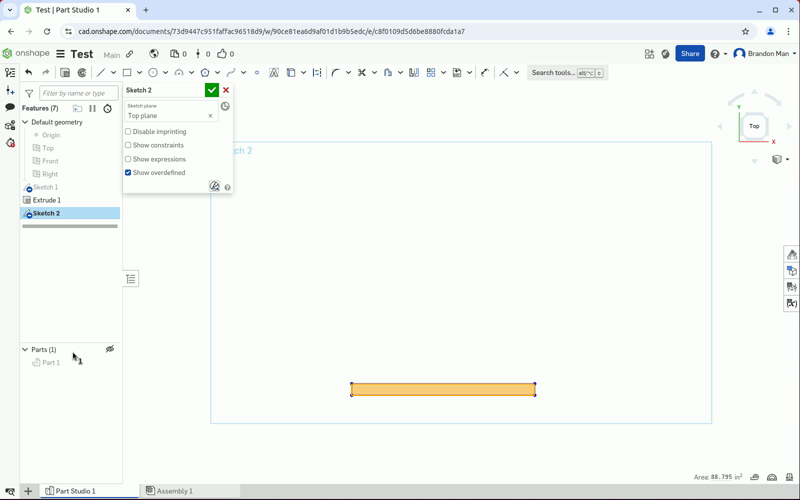
key(shift+y)
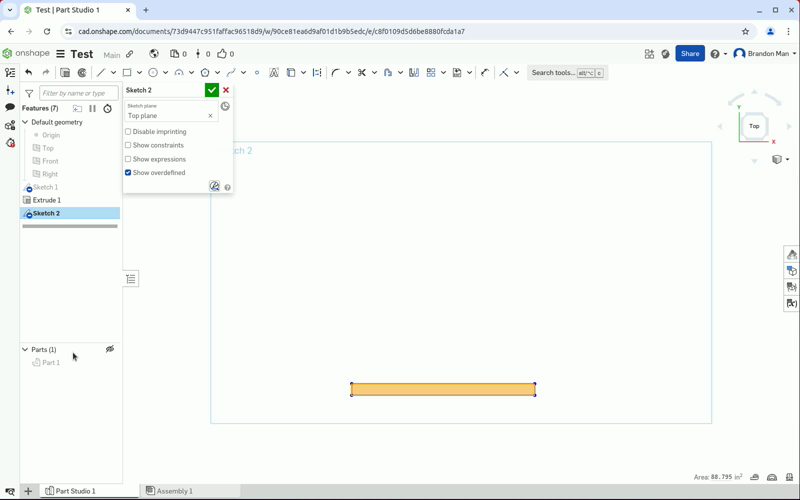
key(shift+e)
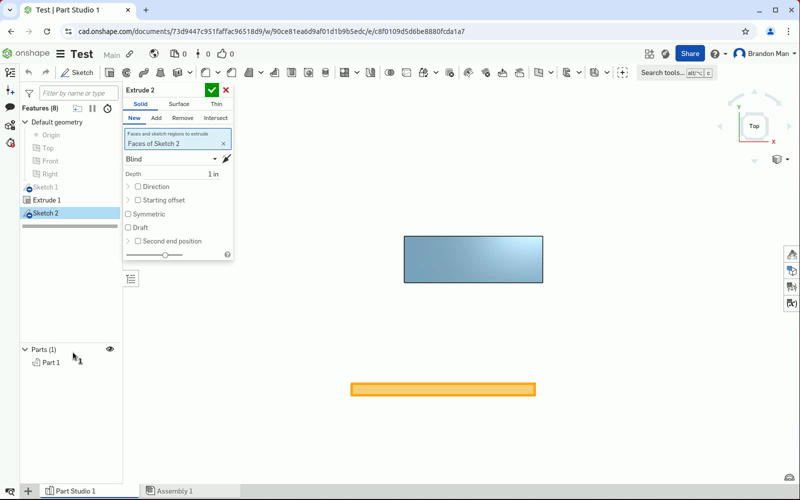
mouse_move(143, 106)
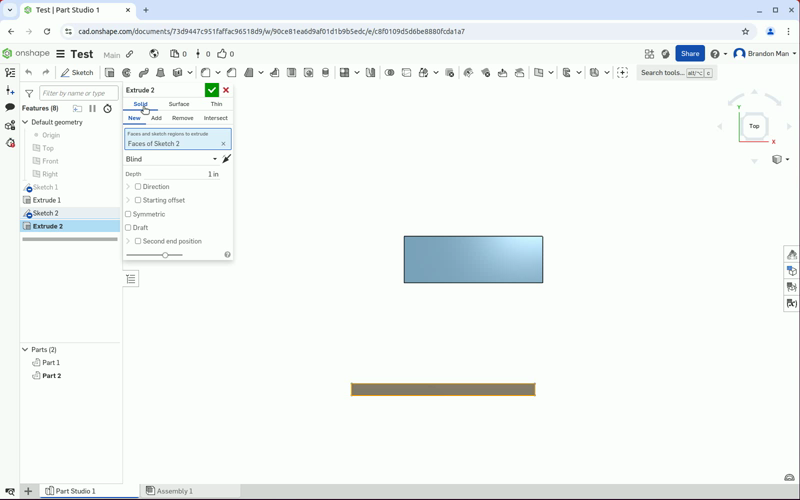
click(143, 106)
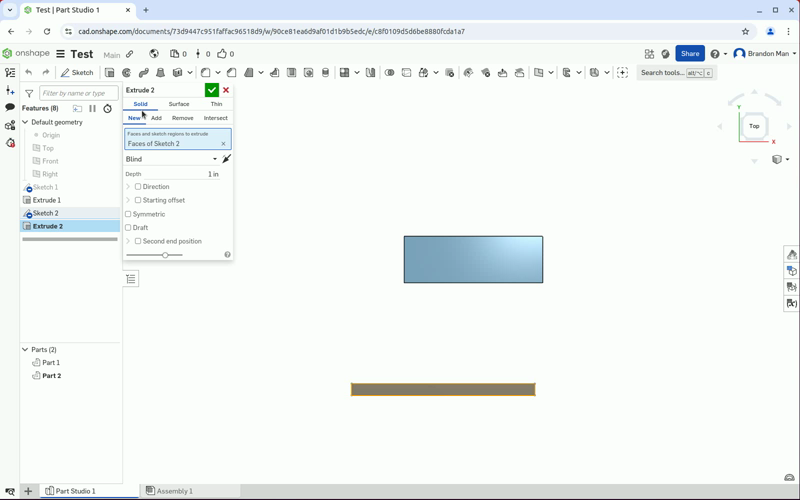
mouse_move(137, 120)
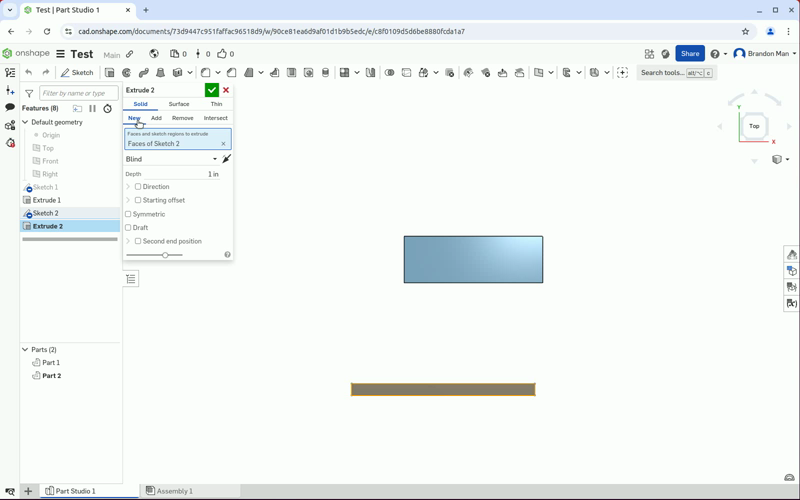
click(137, 120)
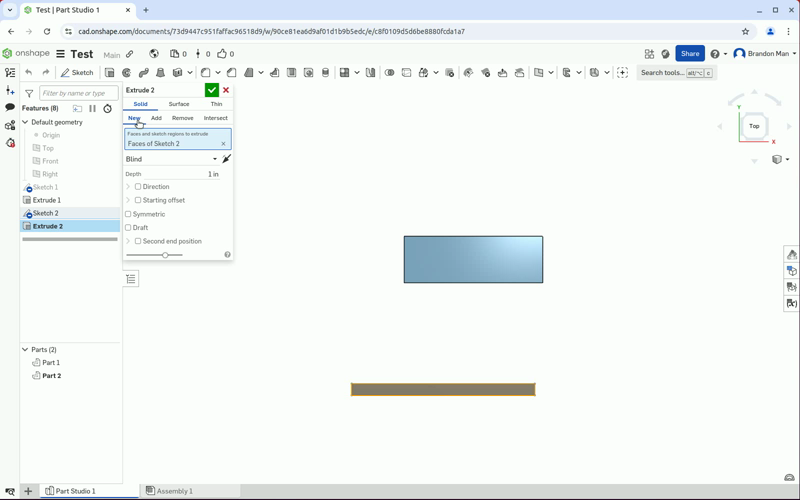
key(tab, 4)
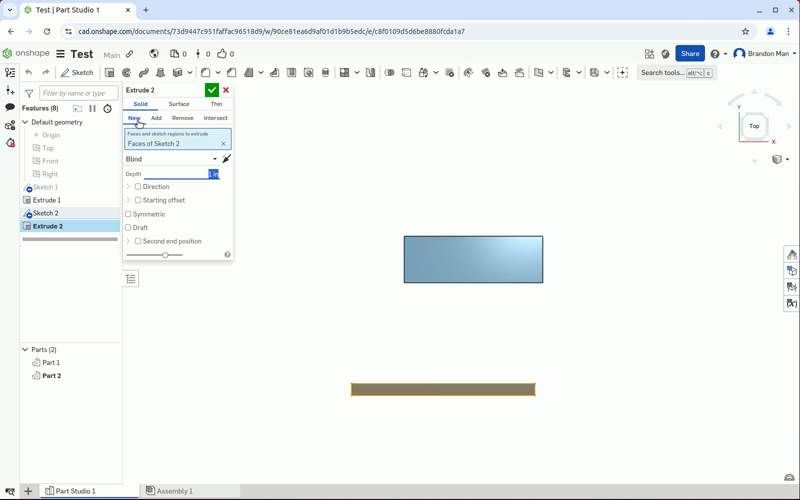
text(0.963)
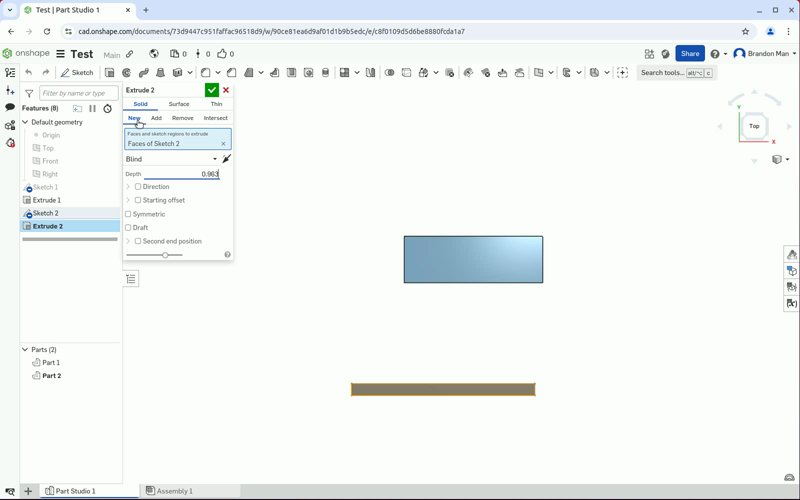
key(enter)
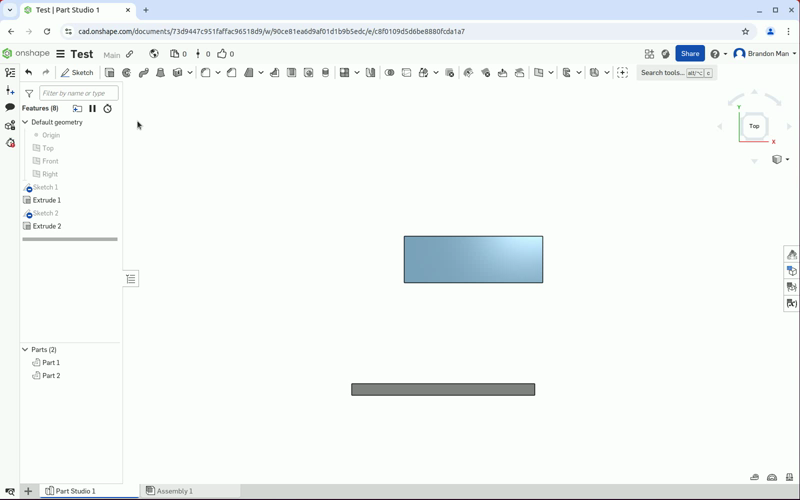
key(shift+h)
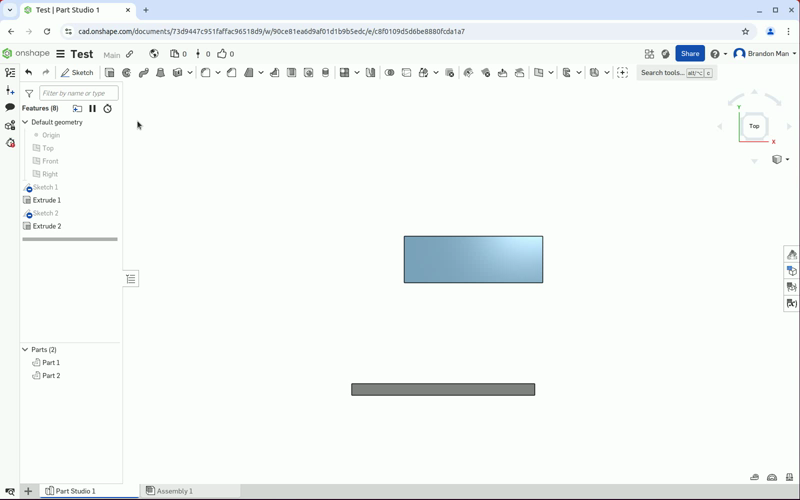
key(shift+h)
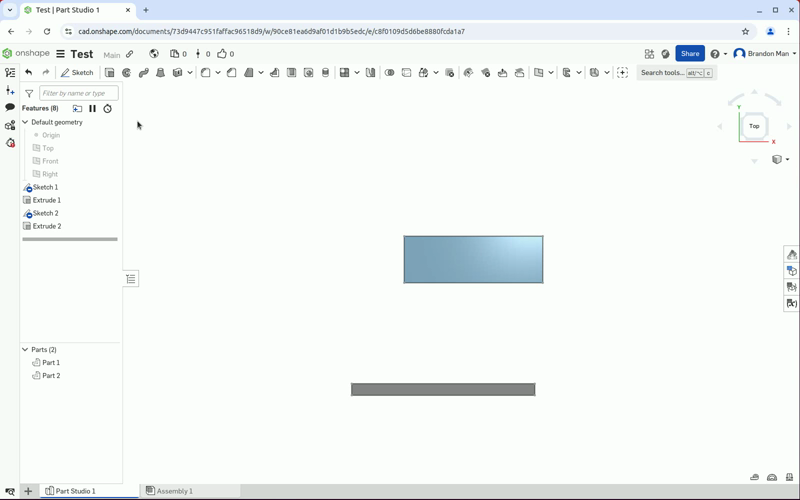
key(shift+7)
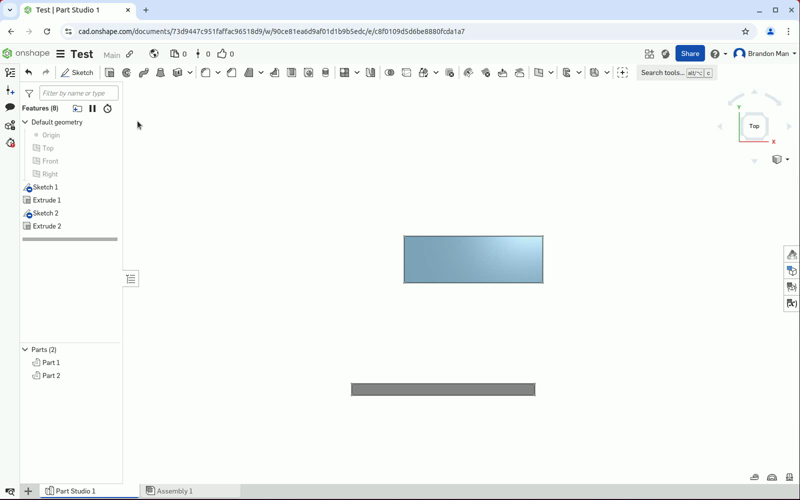
key(up, 3)
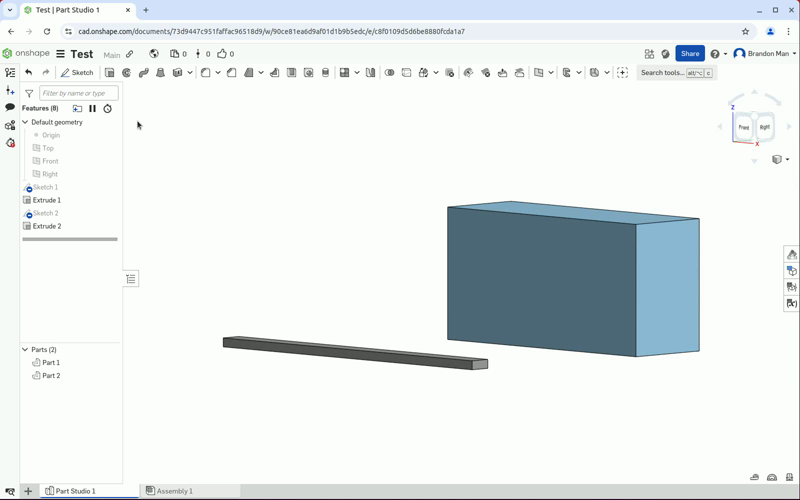
key(left, 3)
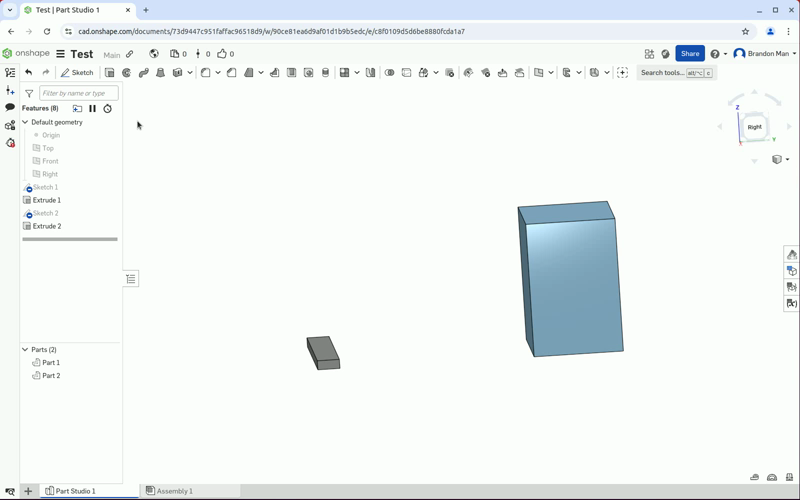
key(right, 3)
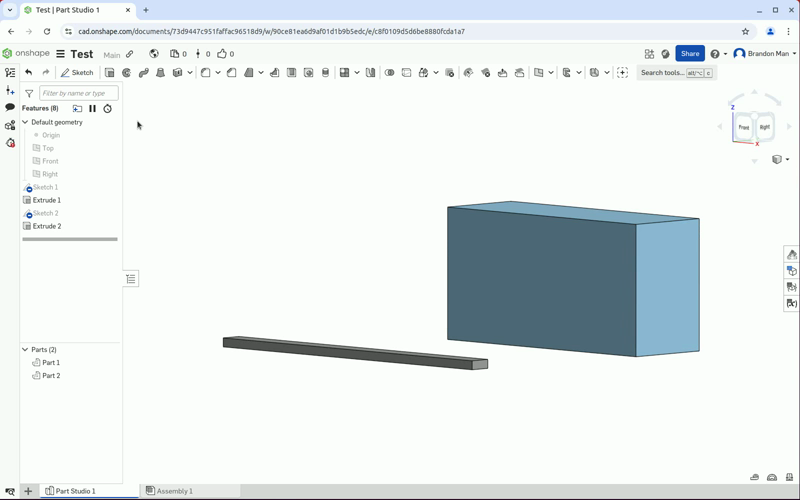
key(down, 3)
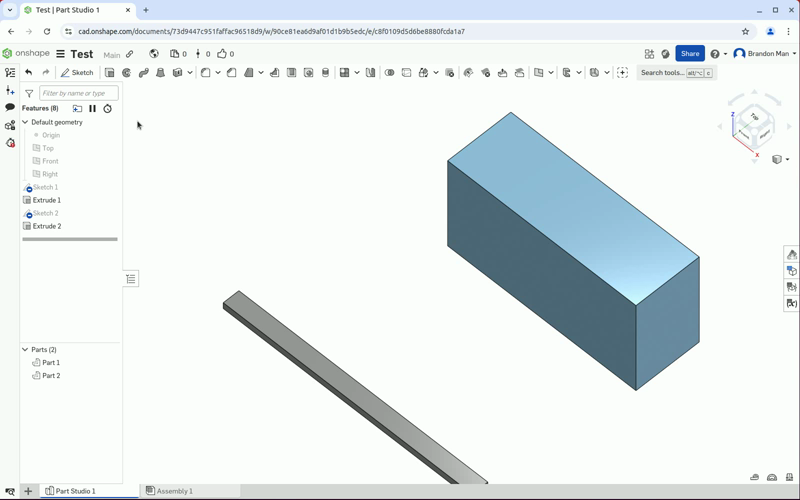
mouse_move(73, 189)
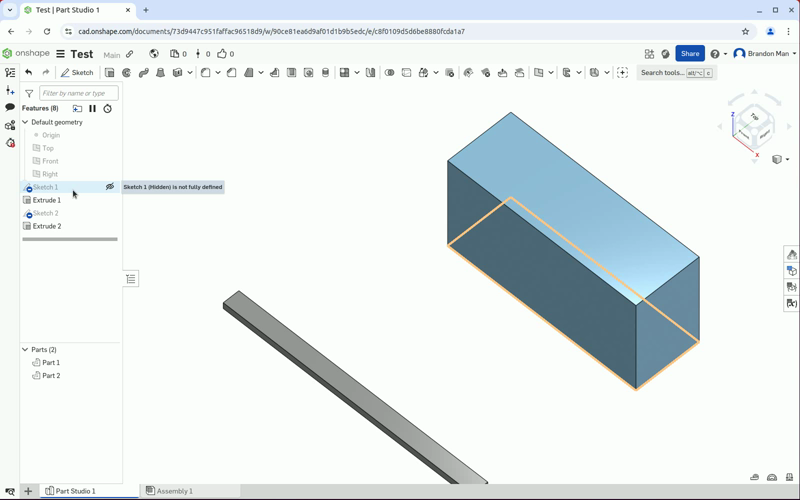
click(73, 189)